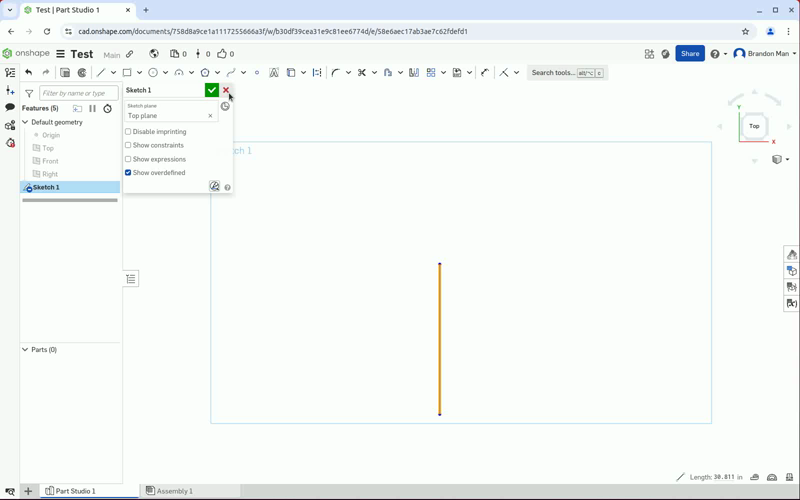
key(shift+h)
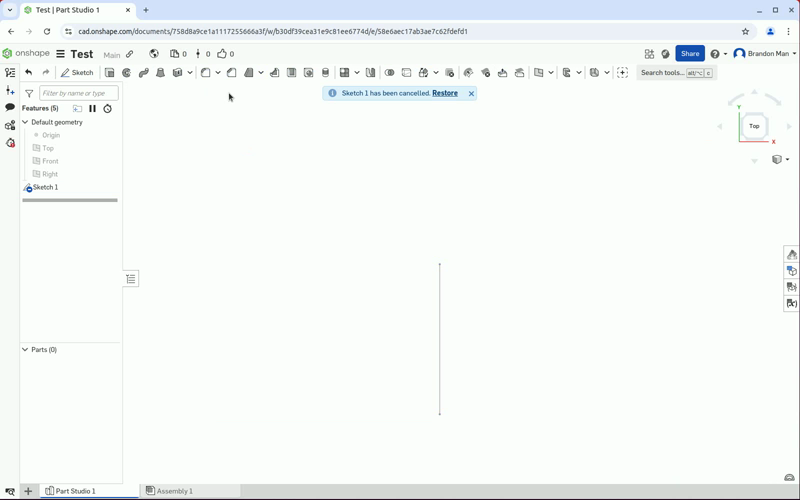
key(shift+s)
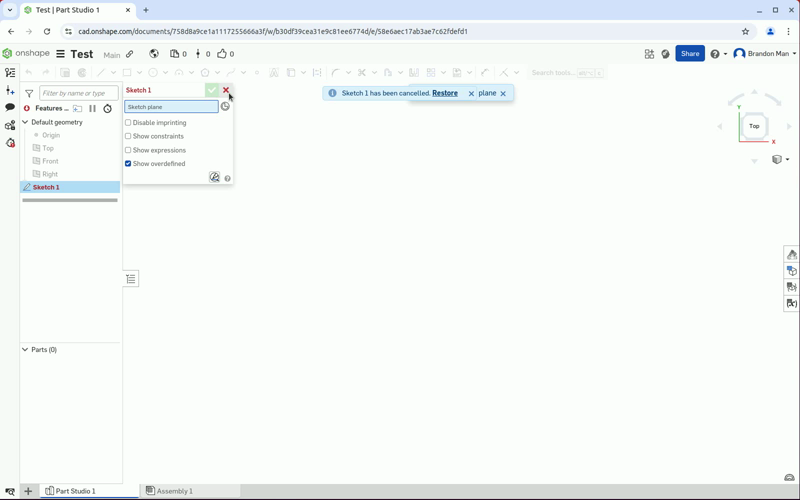
mouse_move(73, 150)
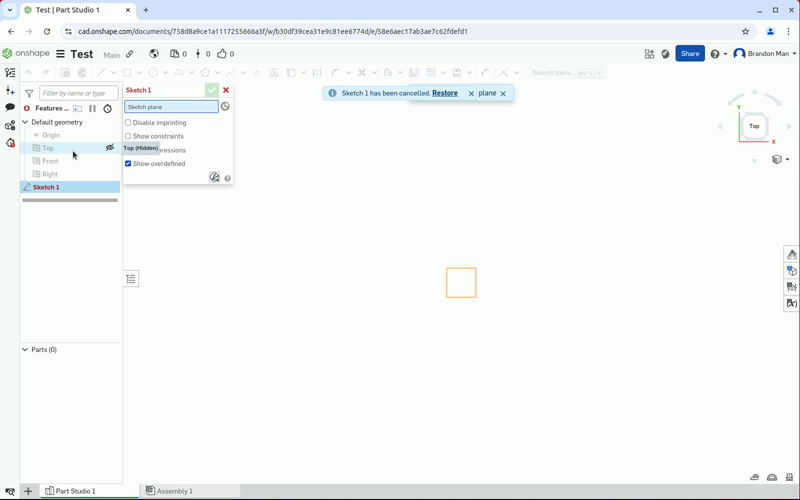
click(73, 150)
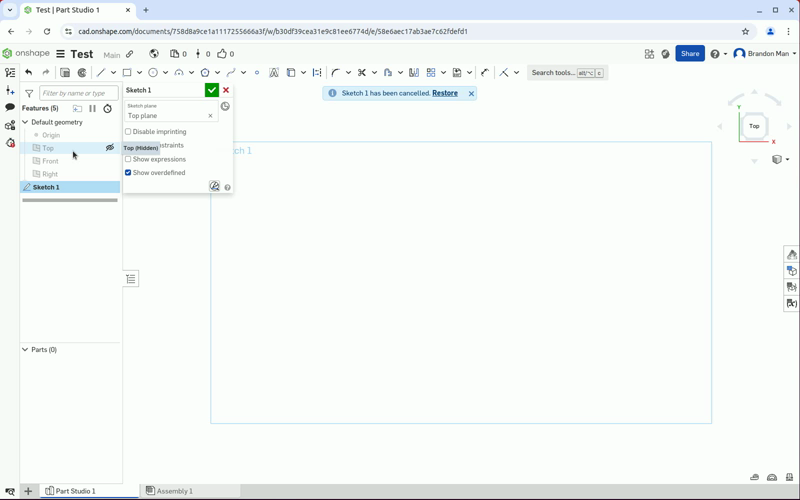
mouse_move(73, 352)
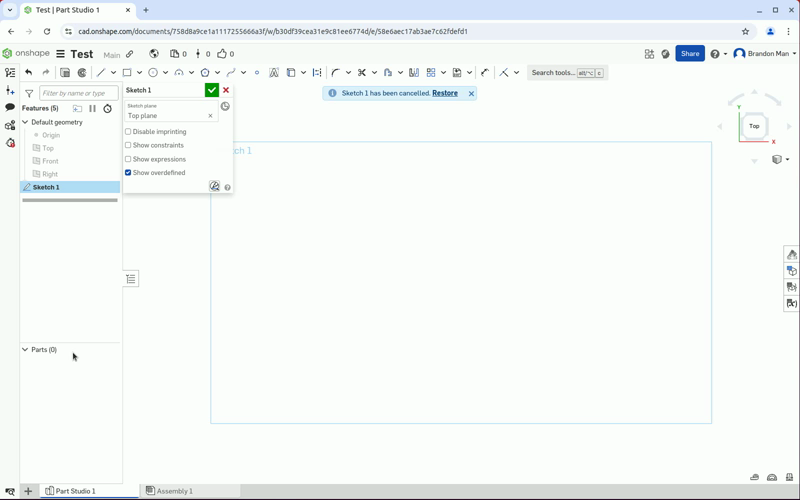
key(y)
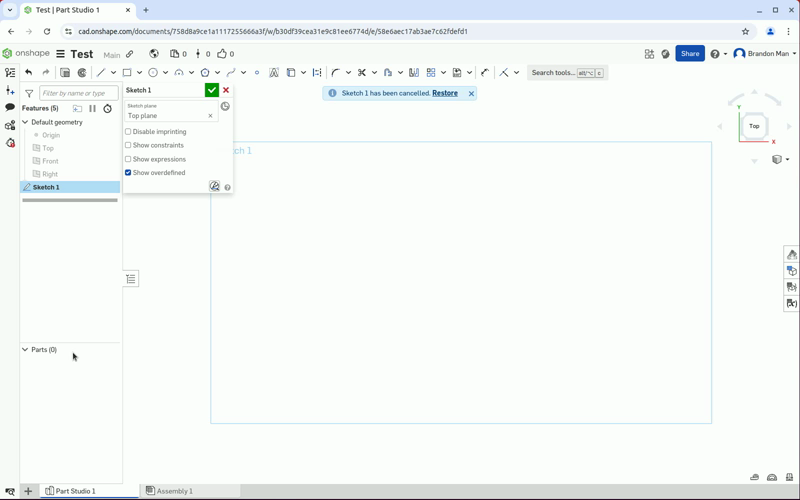
key(l)
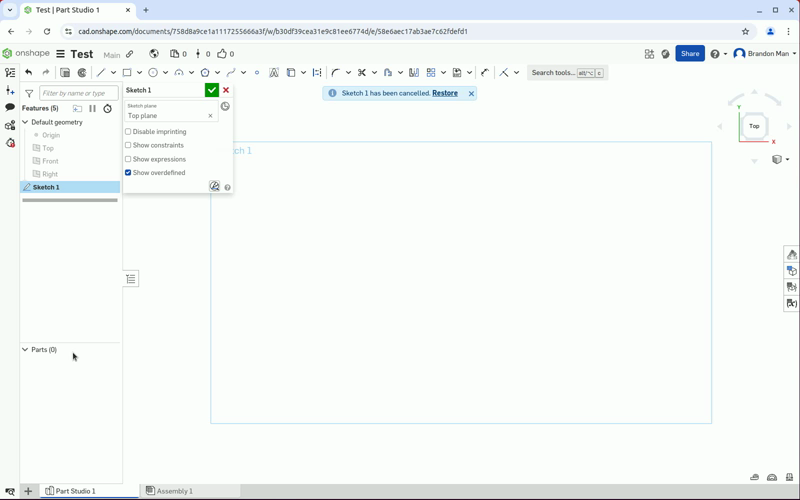
key_down(shift)
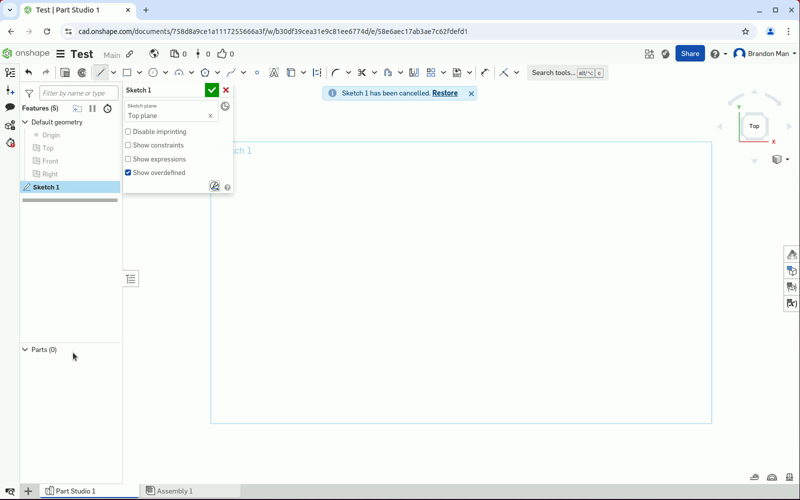
mouse_move(406, 326)
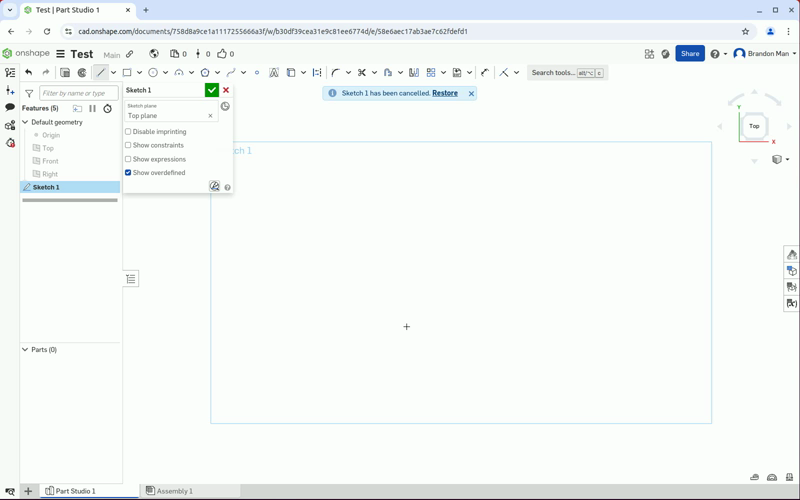
click(406, 326)
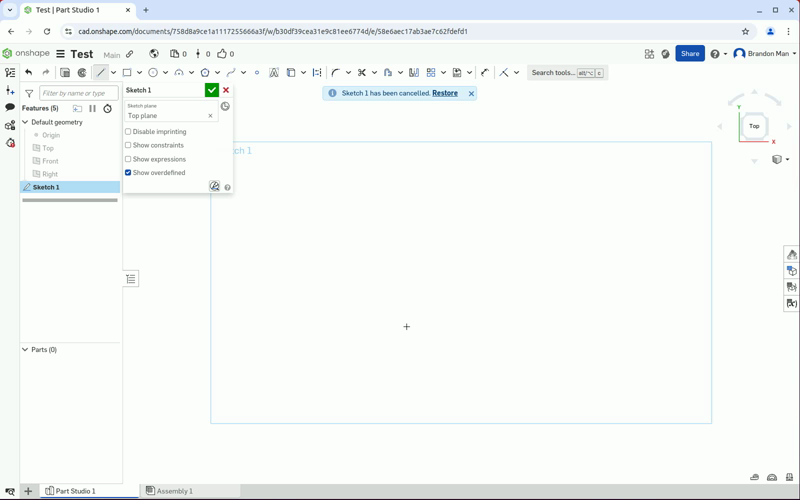
key_up(shift)
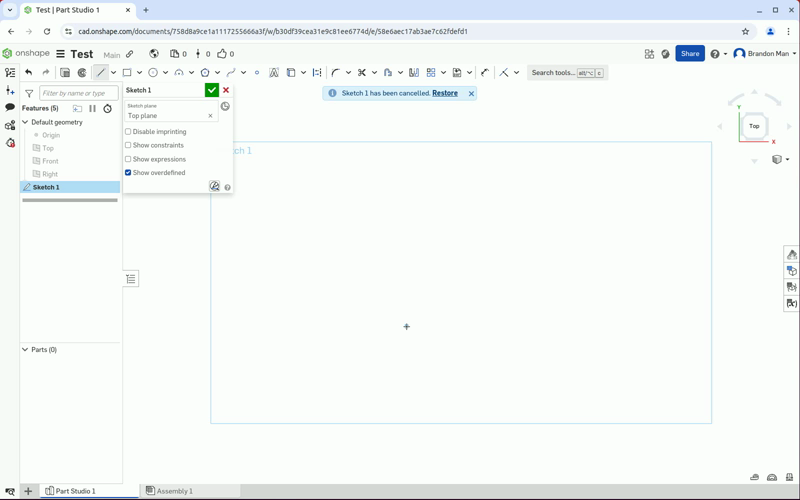
key_down(shift)
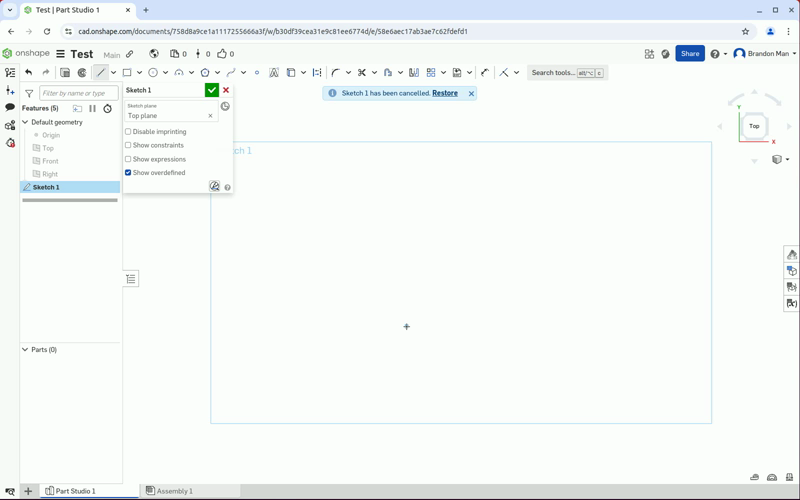
mouse_move(513, 326)
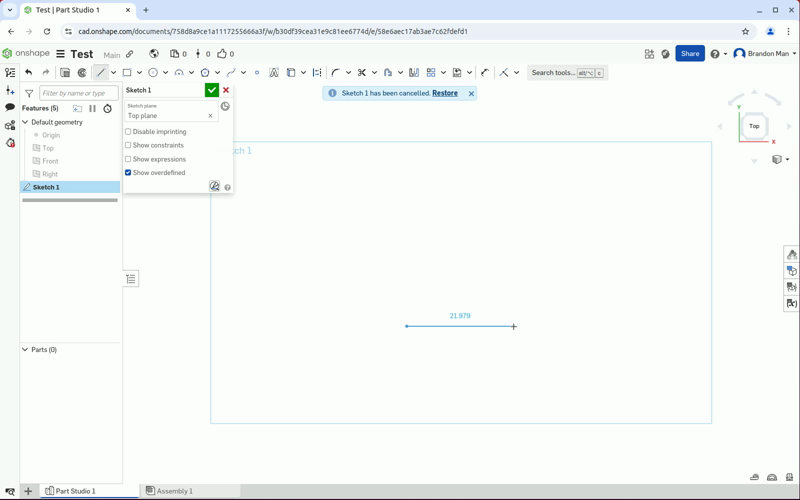
click(513, 326)
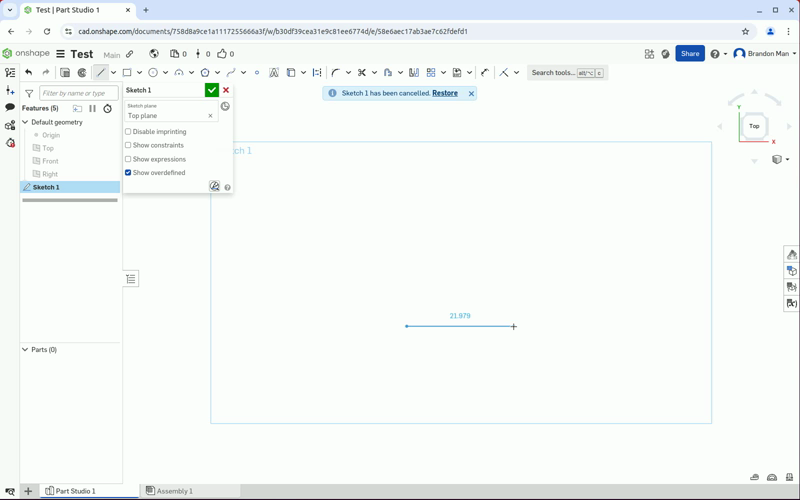
key_up(shift)
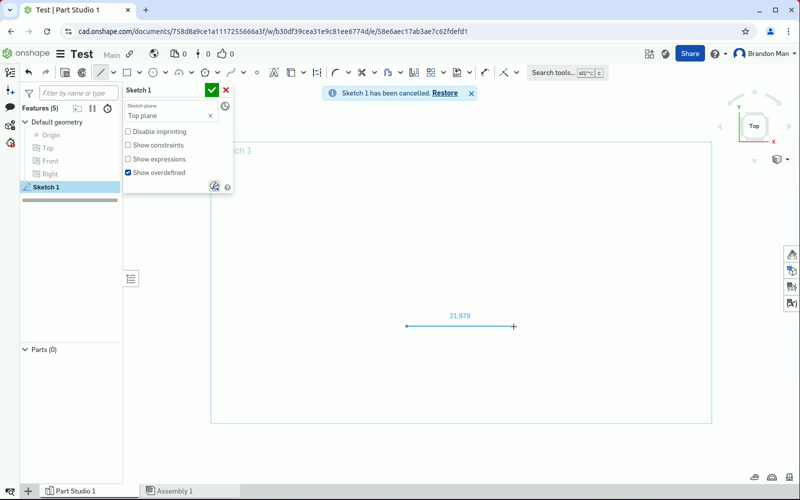
key_down(shift)
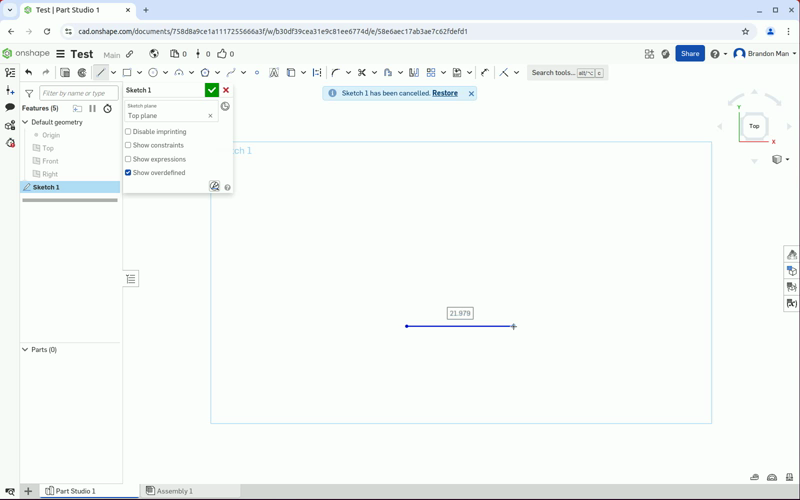
mouse_move(513, 240)
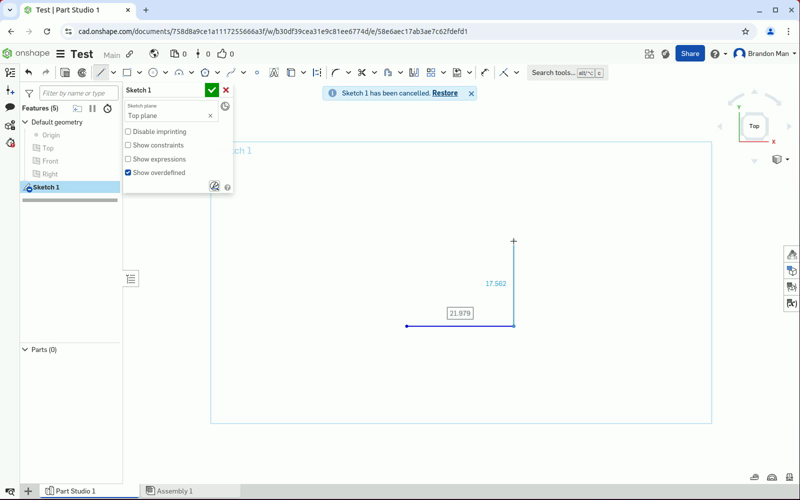
click(513, 240)
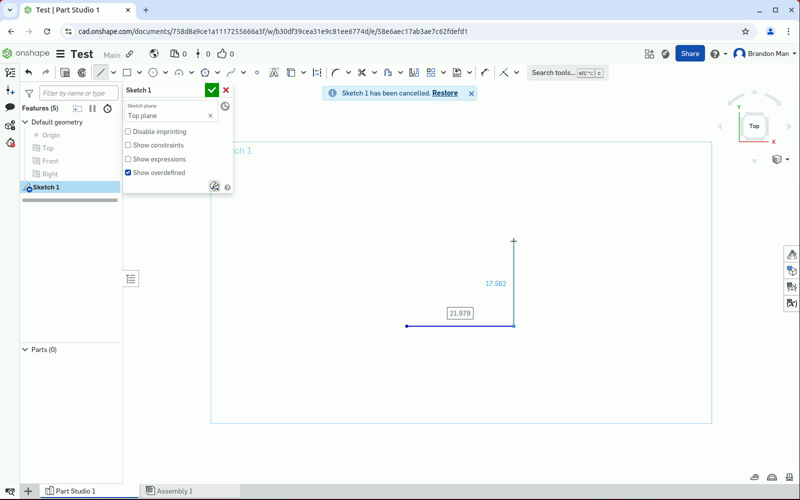
key_up(shift)
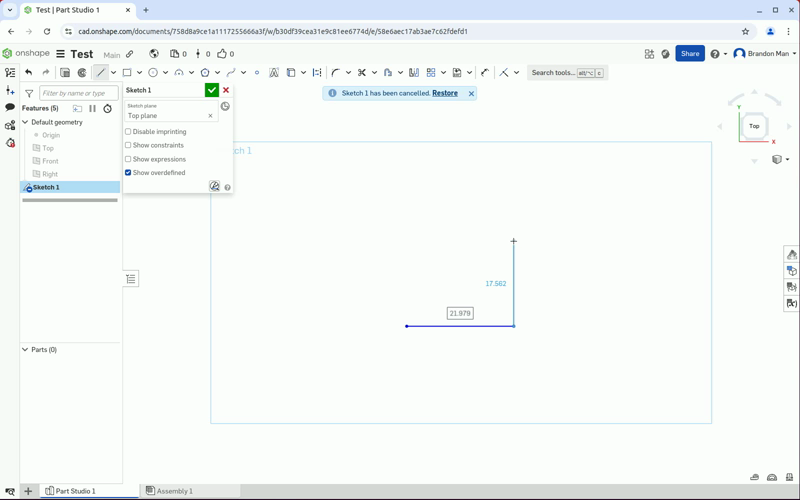
key_down(shift)
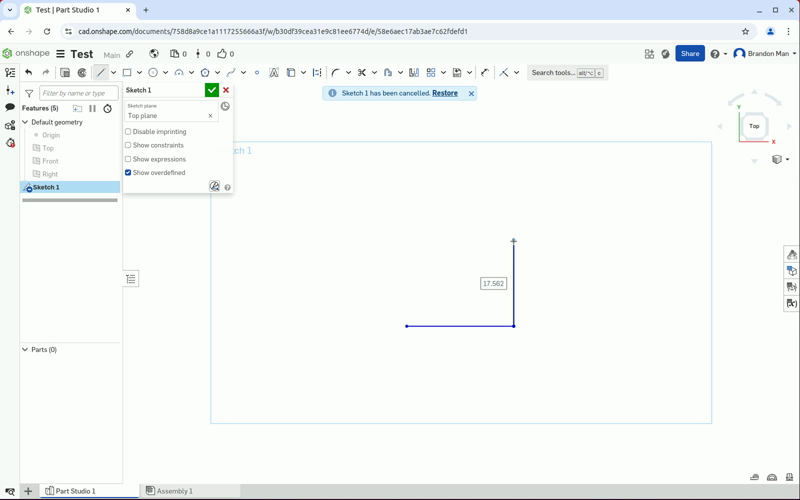
mouse_move(406, 240)
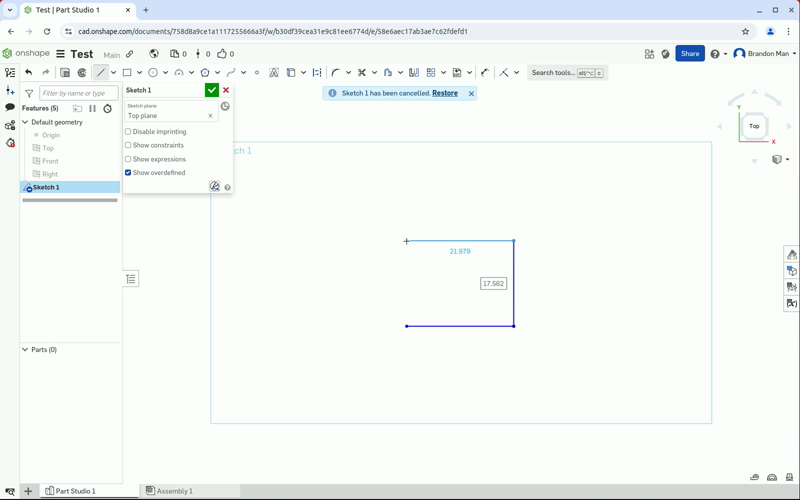
click(406, 240)
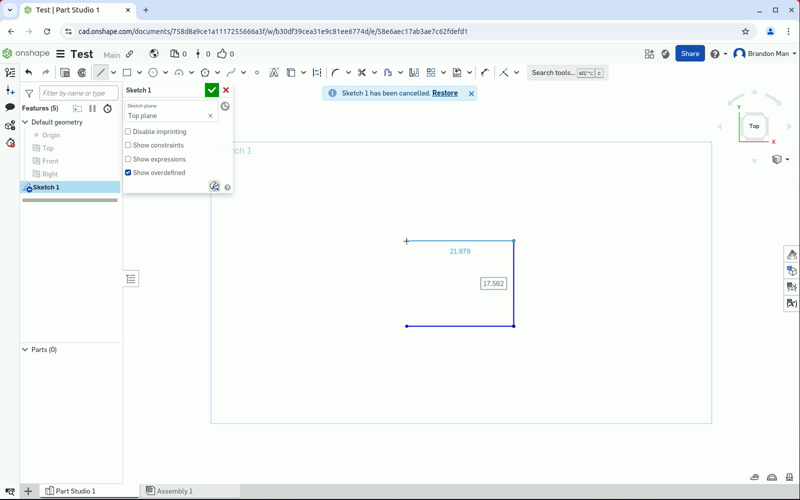
key_up(shift)
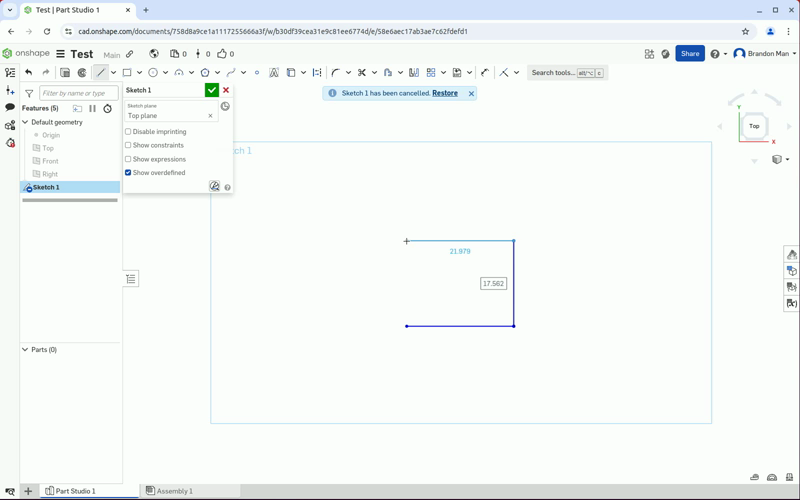
key_down(shift)
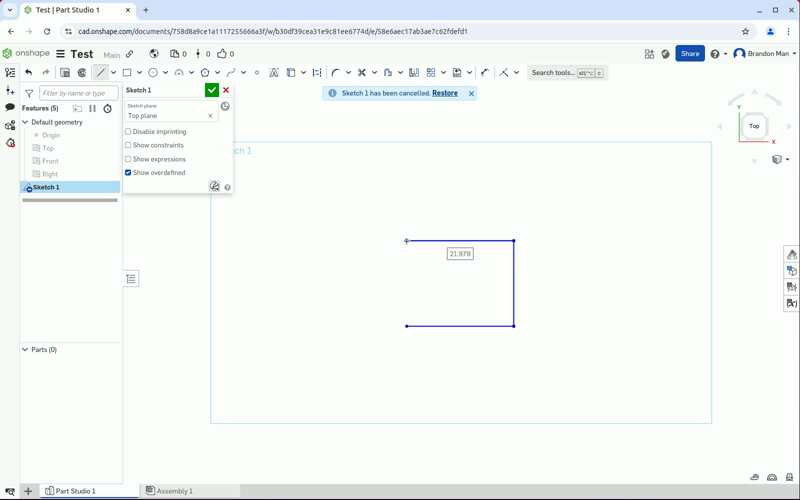
mouse_move(406, 326)
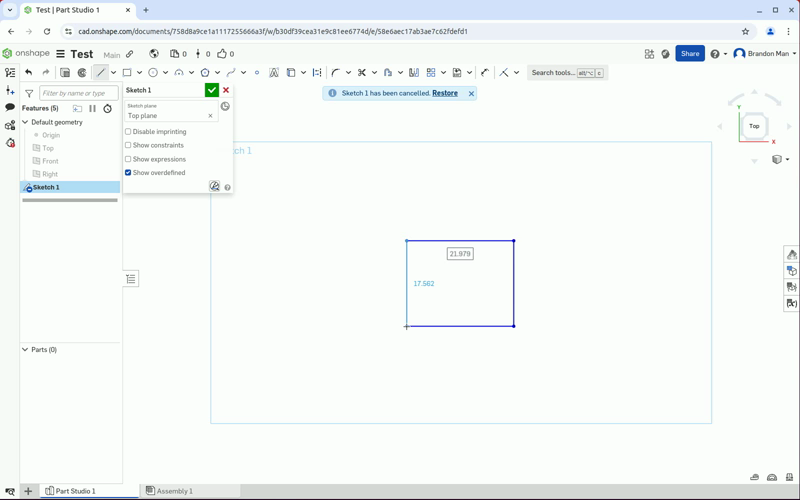
key_up(shift)
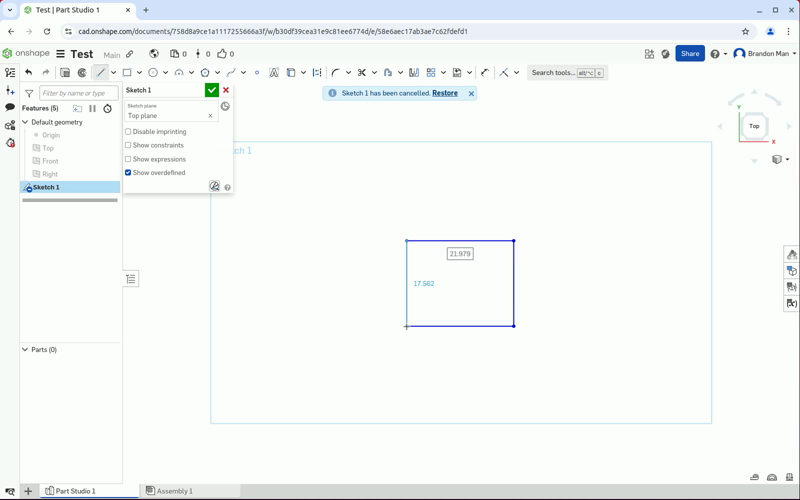
click(406, 326)
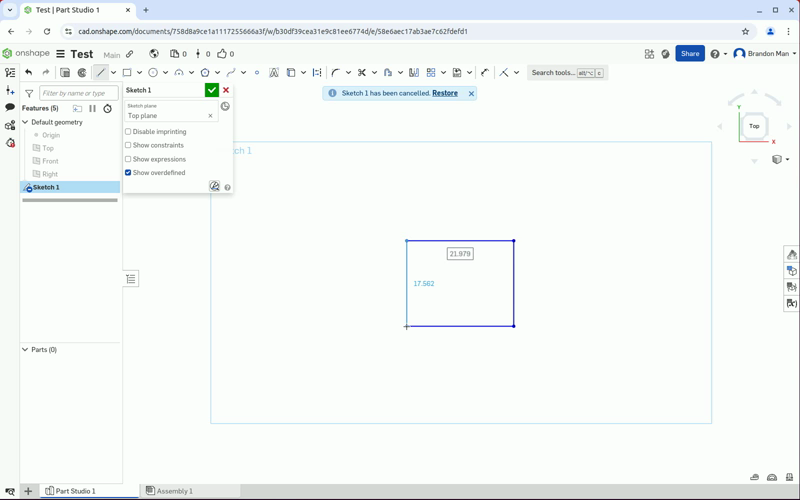
key(esc)
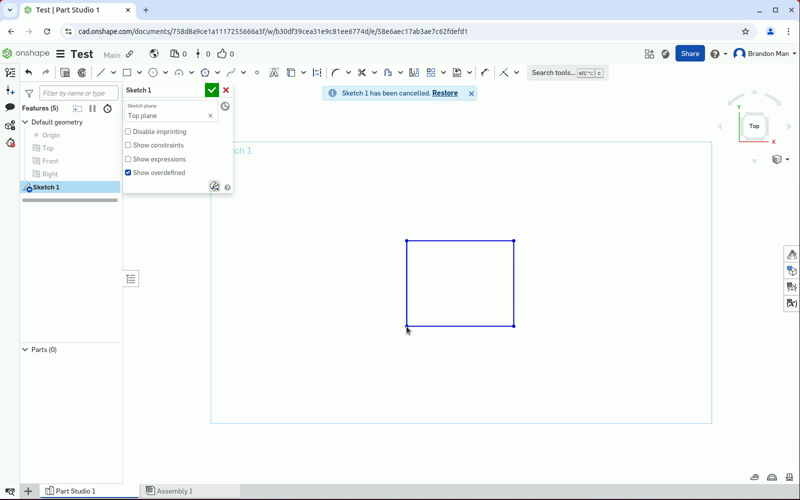
mouse_move(484, 247)
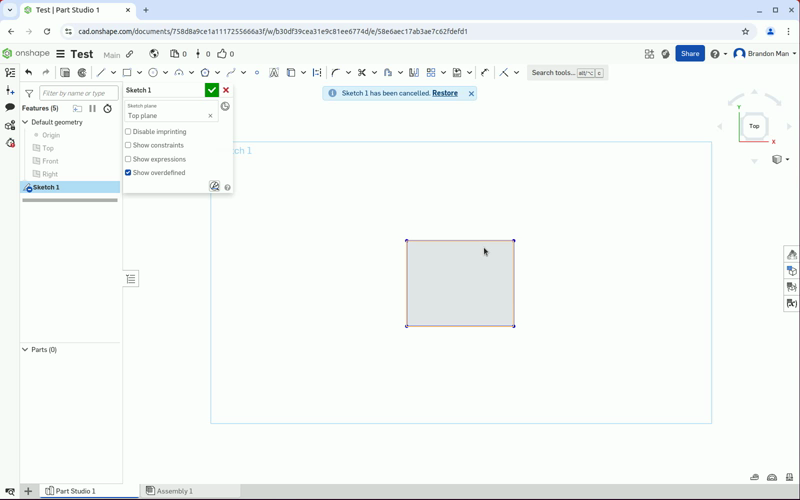
click(484, 247)
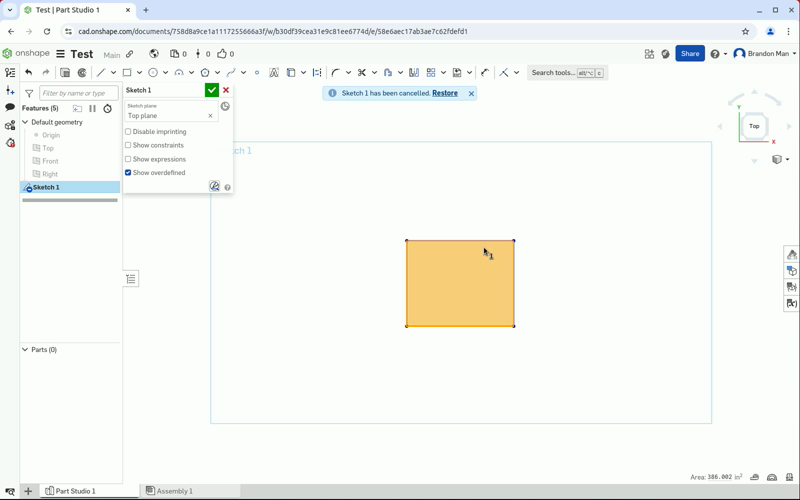
mouse_move(73, 352)
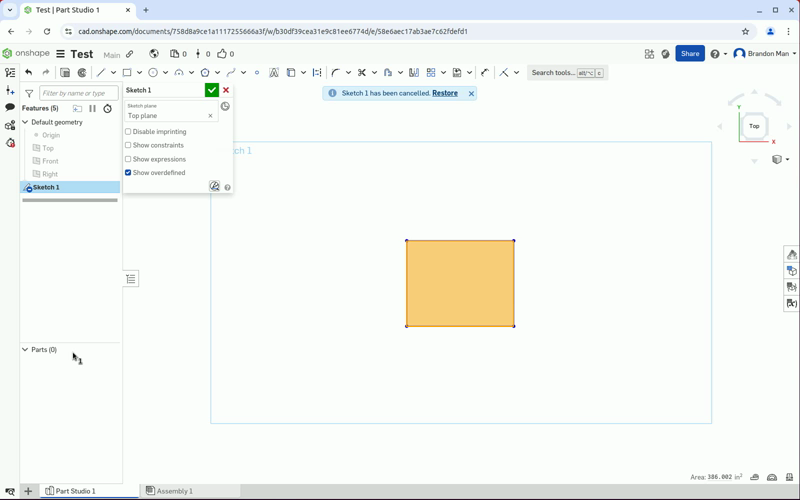
key(shift+y)
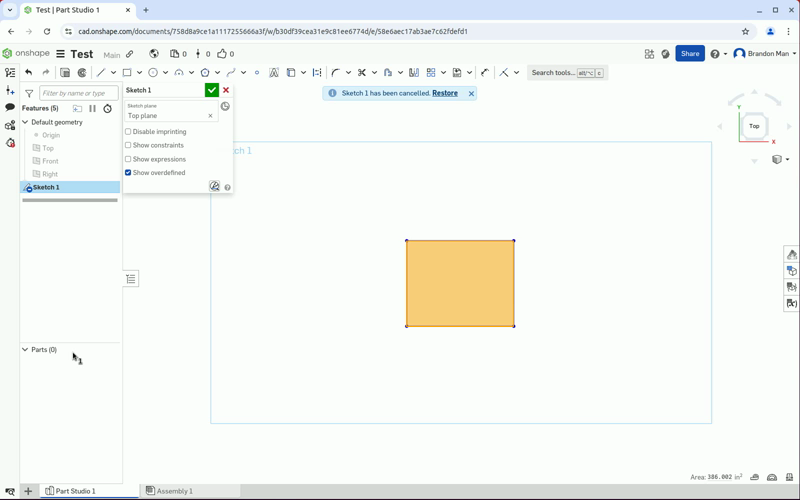
key(shift+e)
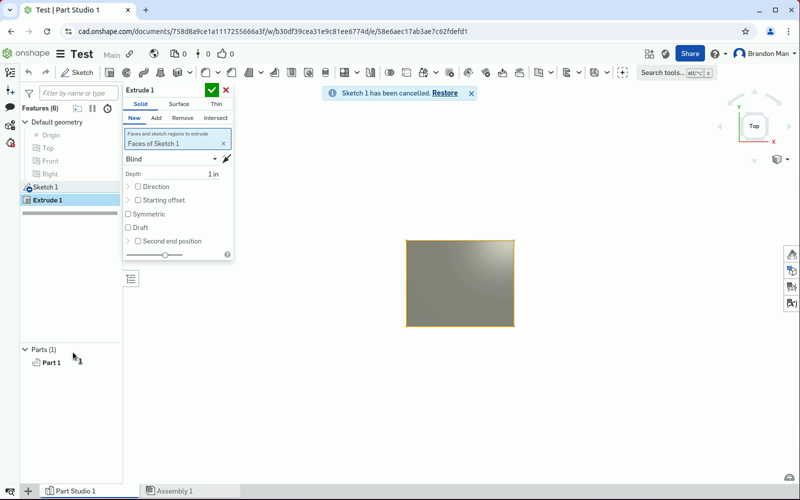
mouse_move(143, 106)
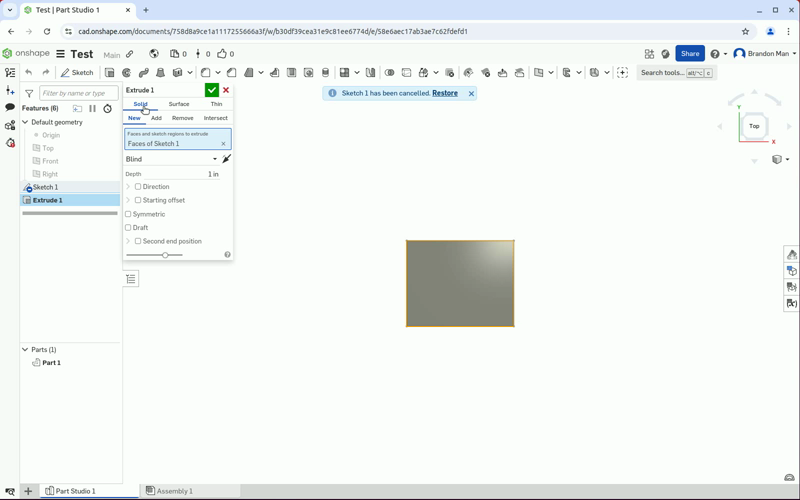
click(143, 106)
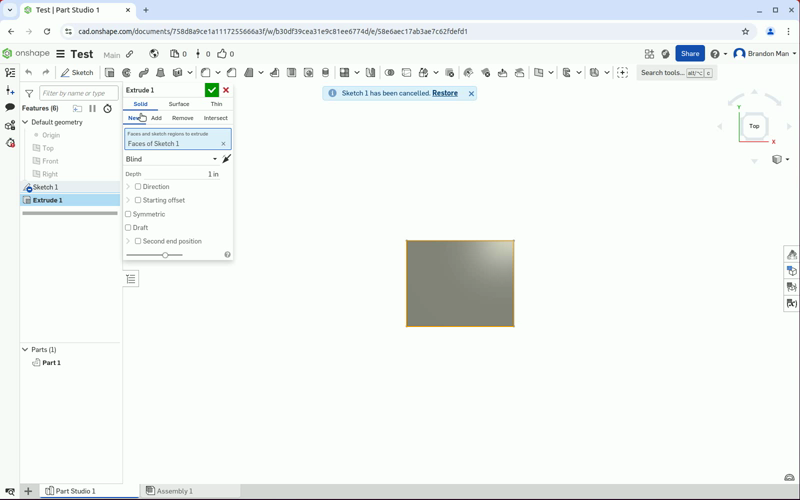
mouse_move(137, 120)
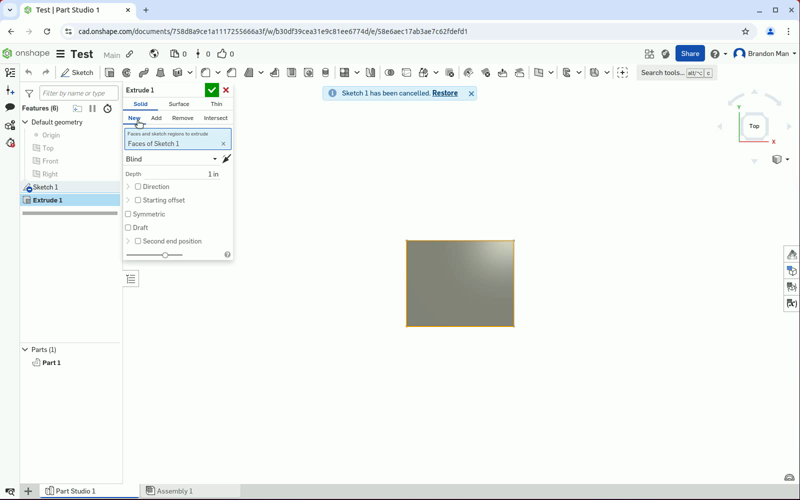
click(137, 120)
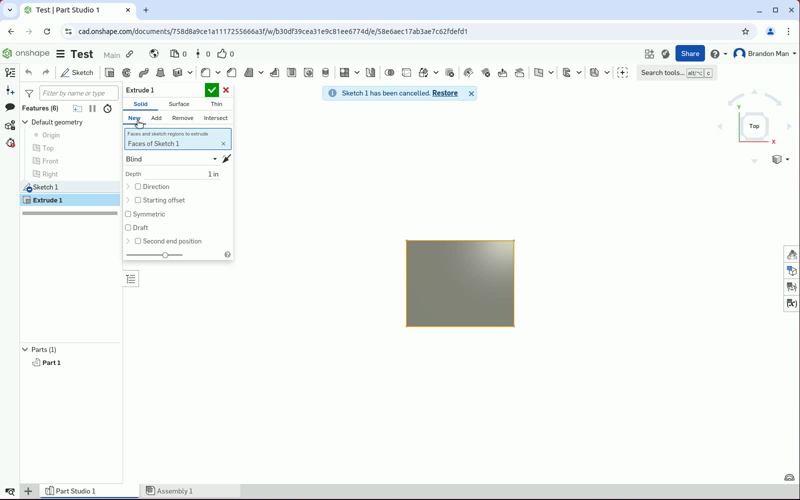
key(tab, 4)
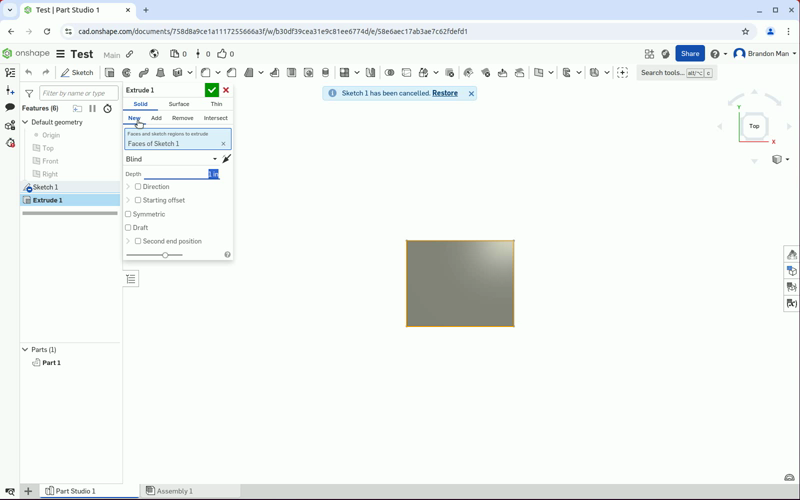
text(21.905)
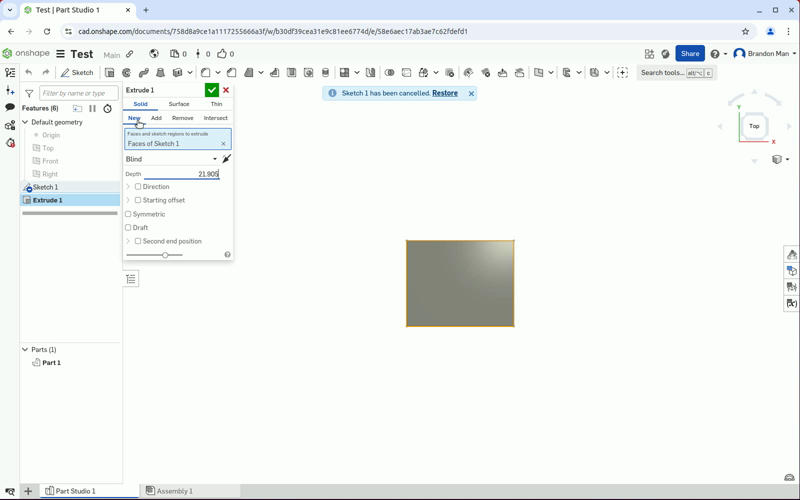
key(enter)
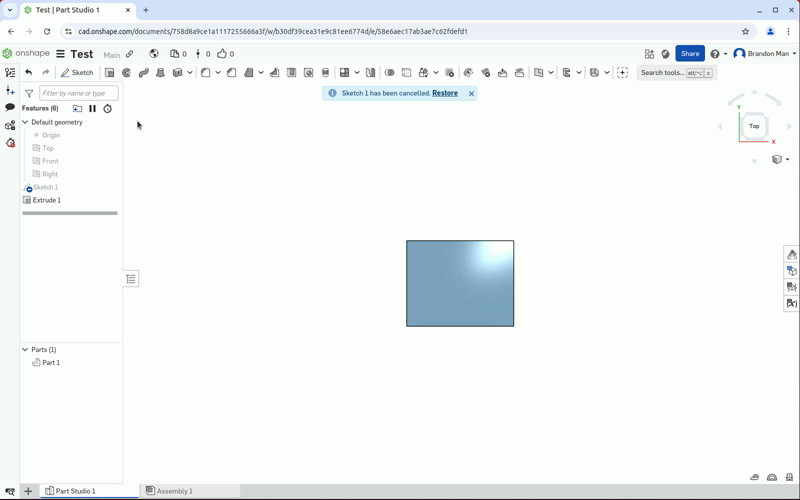
key(shift+h)
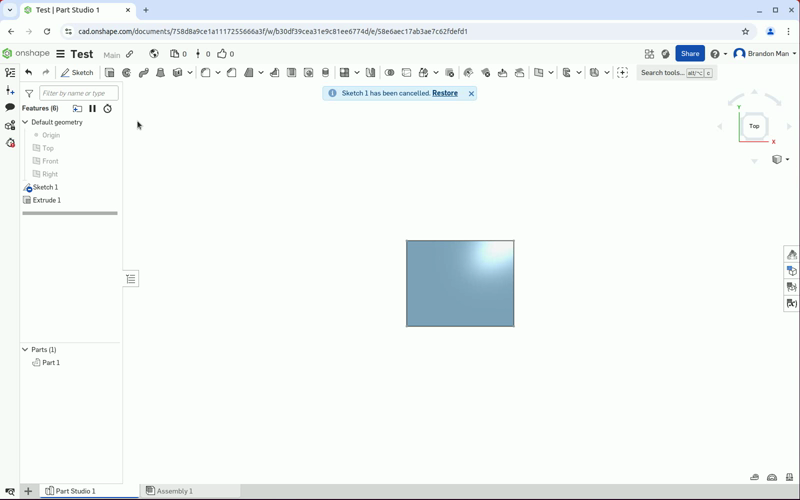
key(shift+h)
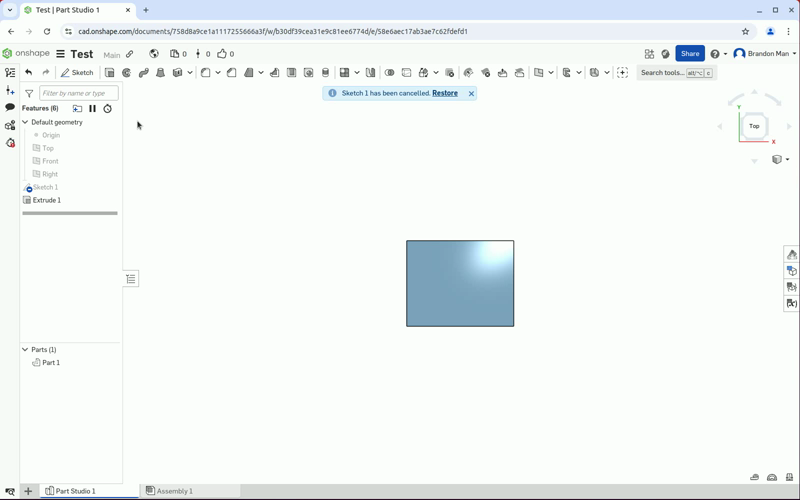
mouse_move(73, 189)
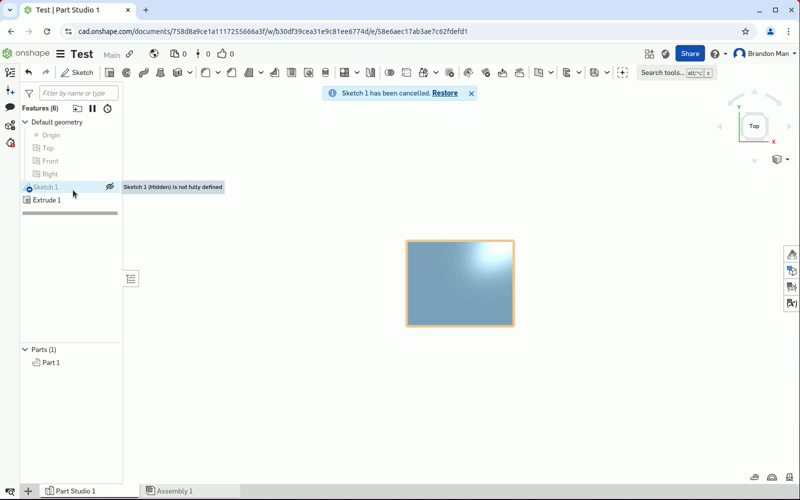
click(73, 189)
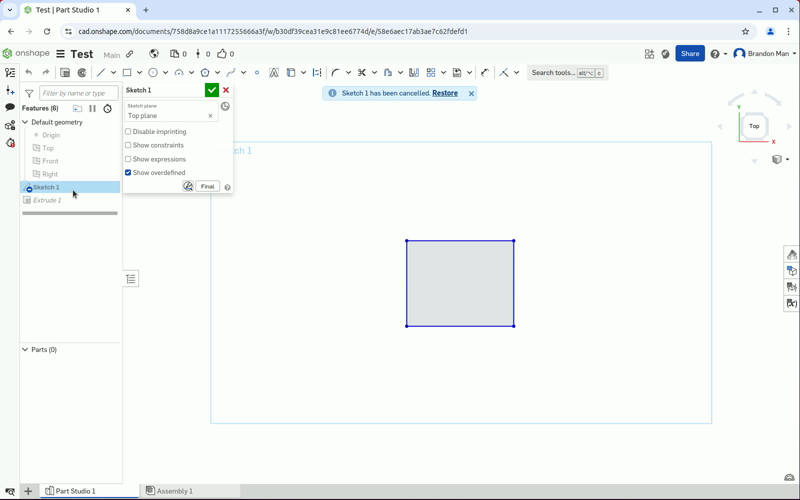
mouse_move(229, 92)
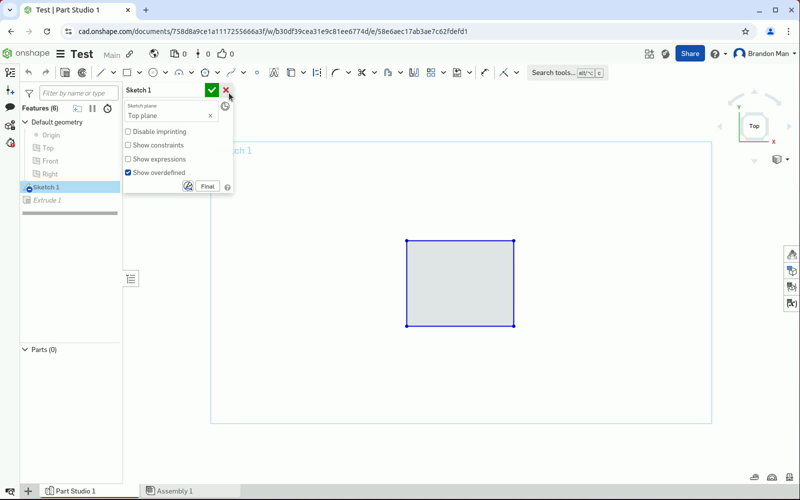
click(229, 92)
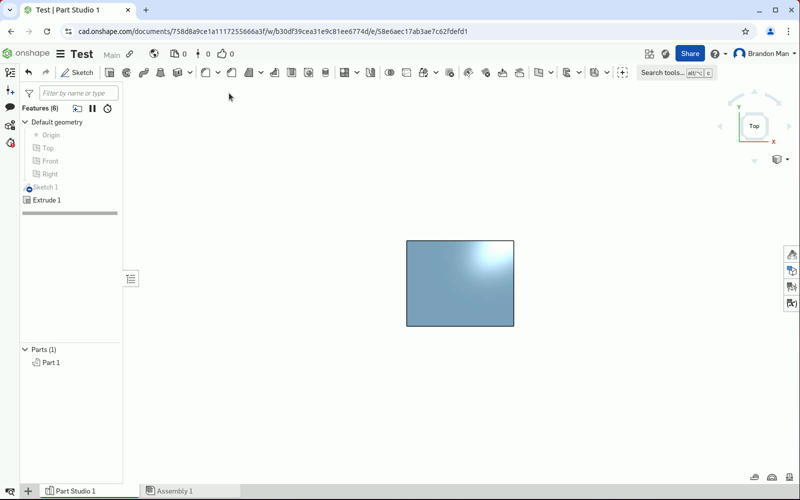
mouse_move(541, 75)
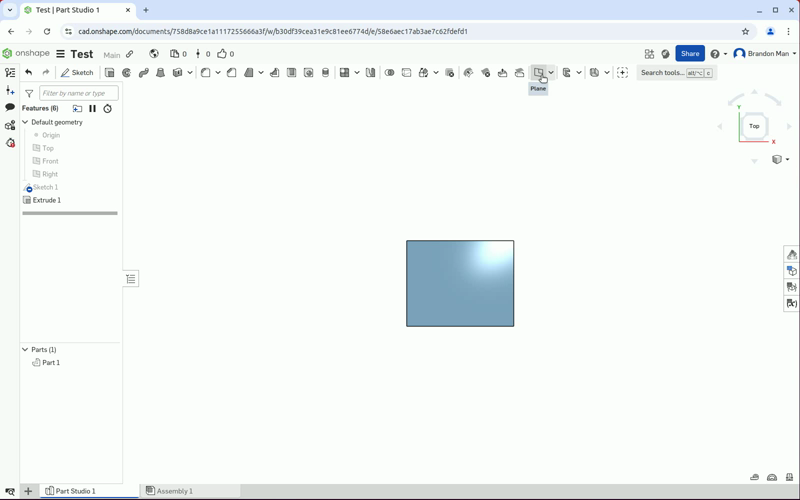
click(541, 75)
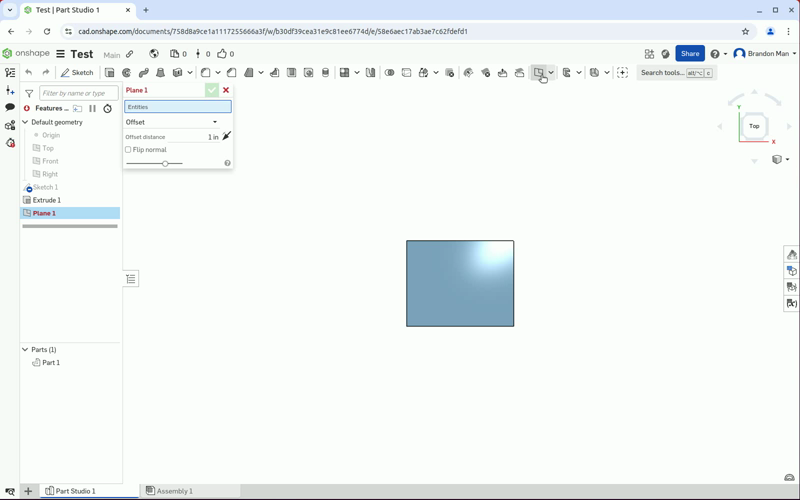
mouse_move(73, 150)
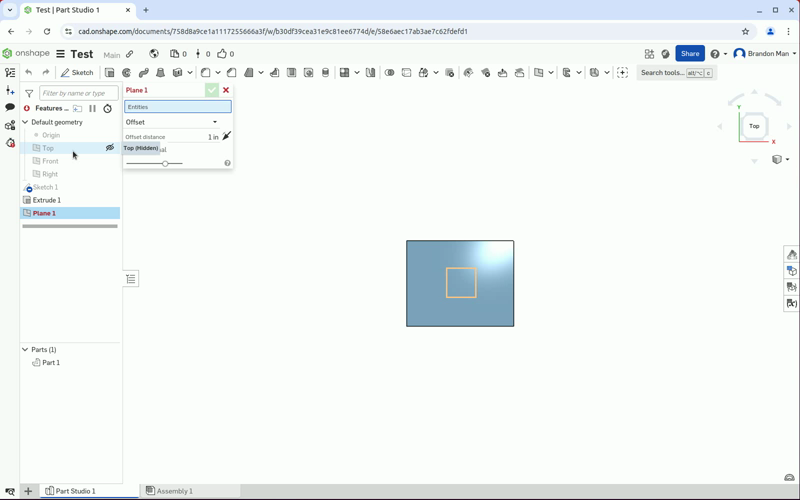
click(73, 150)
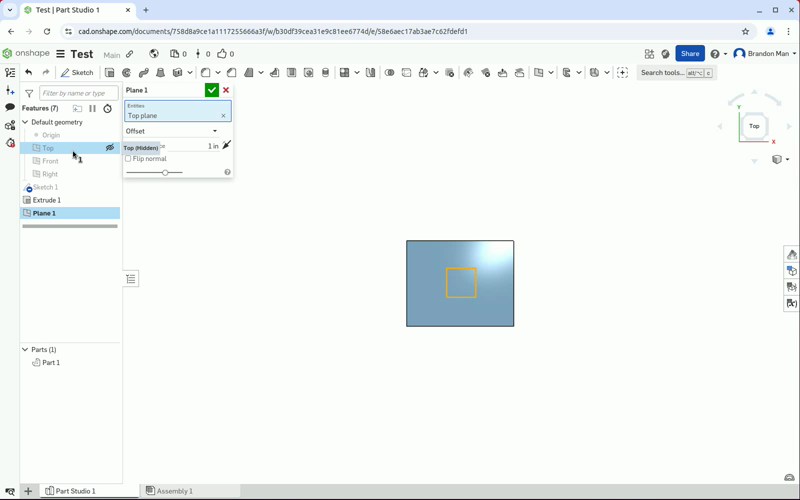
key(tab, 2)
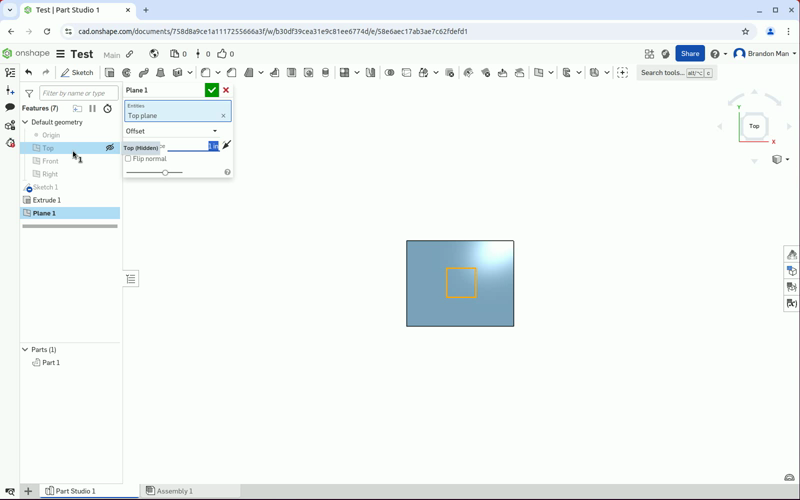
text(21.907)
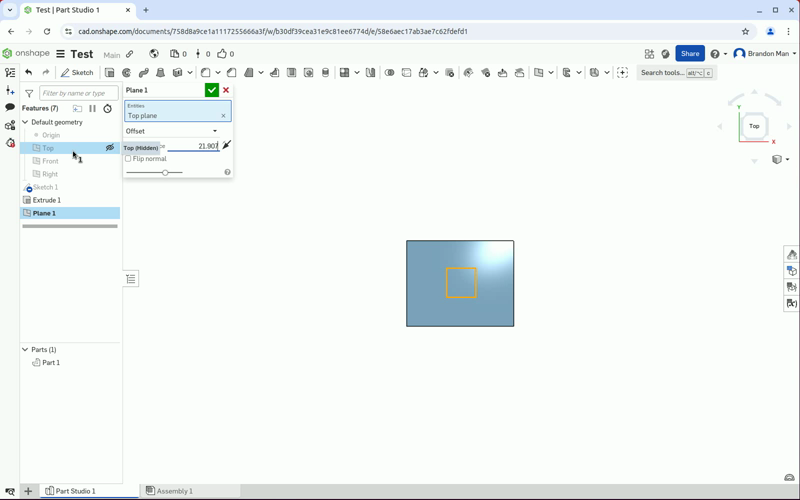
key(enter, 2)
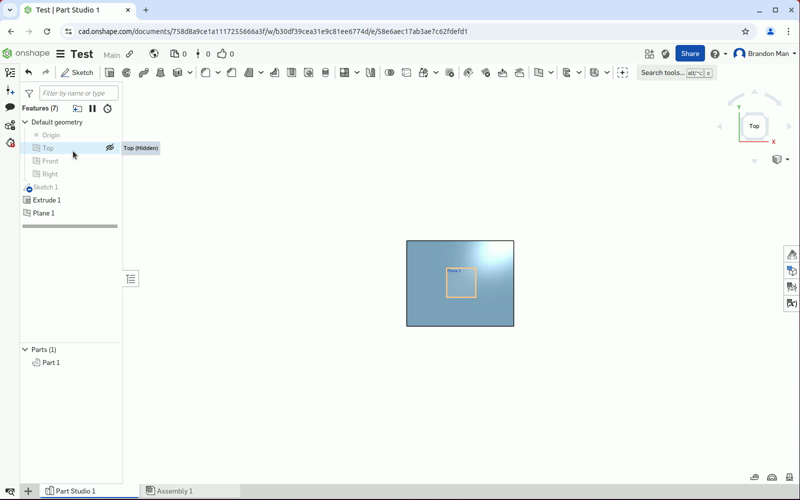
key(shift+s)
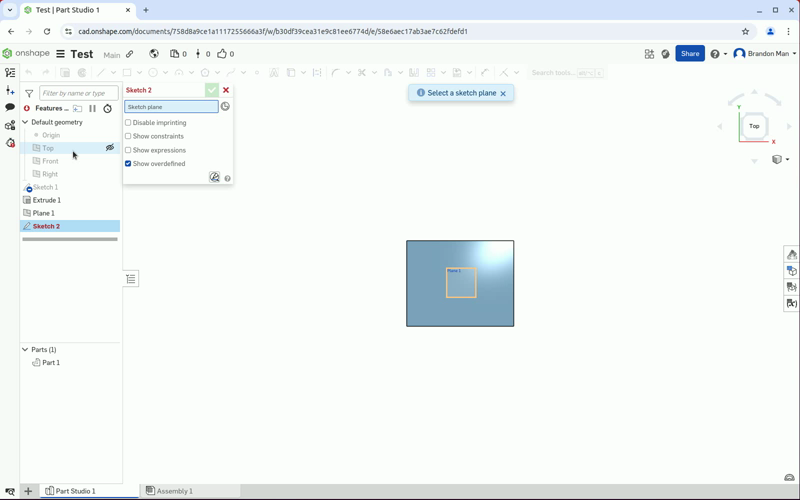
mouse_move(73, 215)
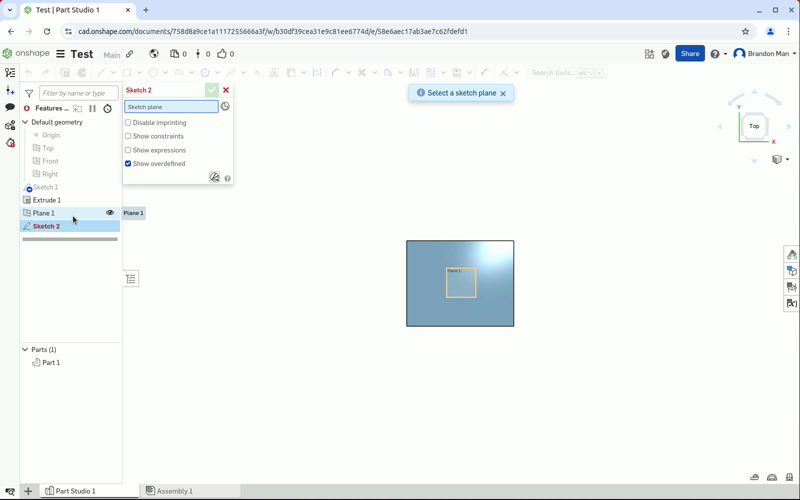
click(73, 215)
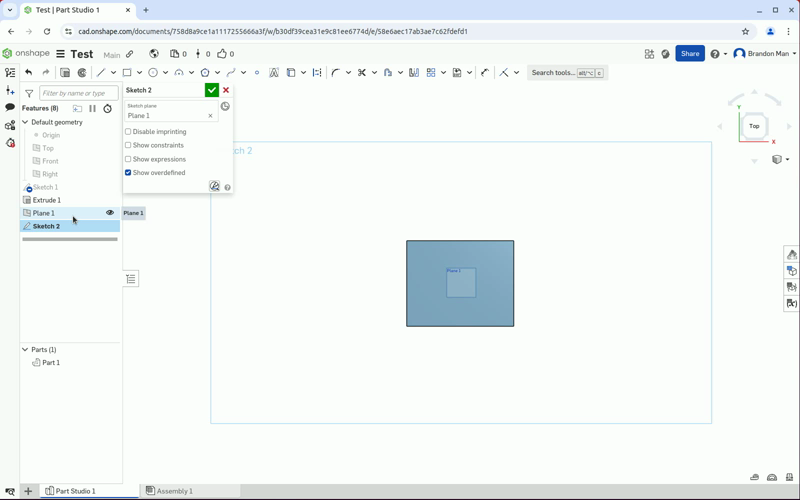
mouse_move(73, 352)
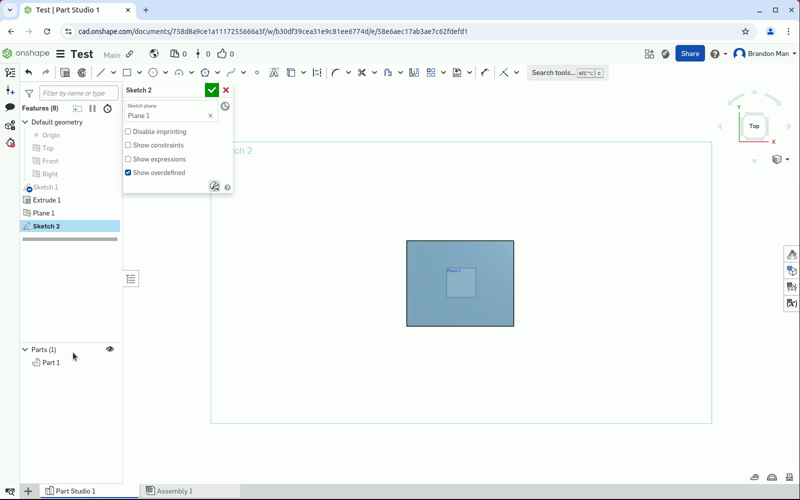
key(y)
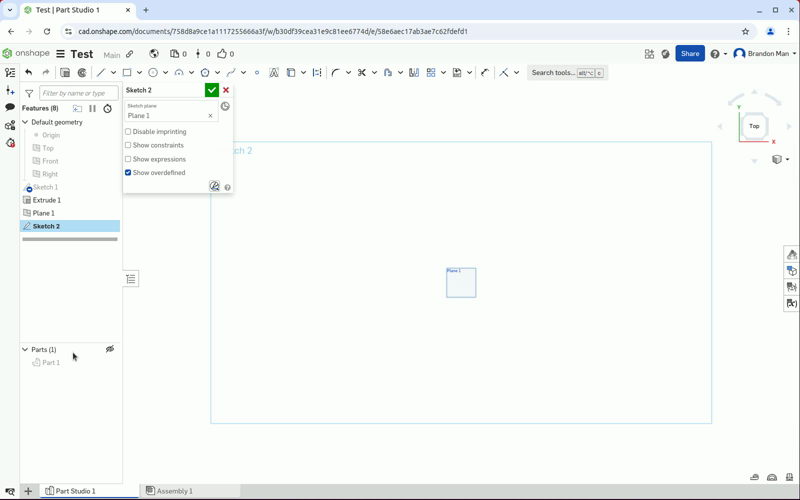
key(c)
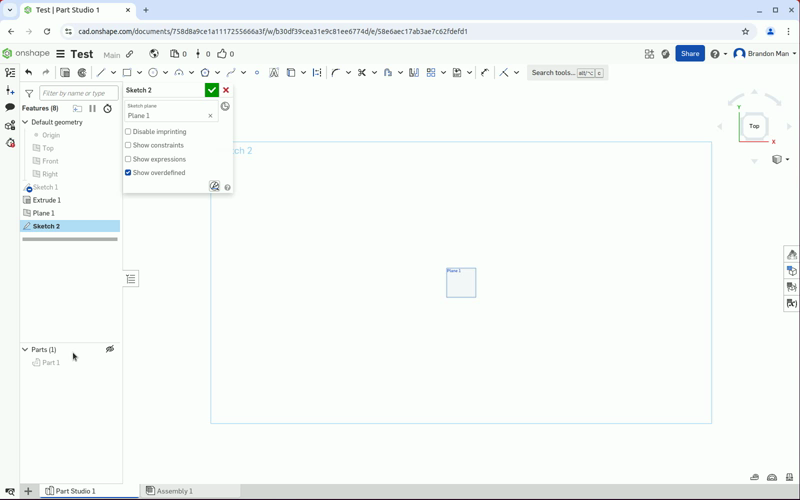
key_down(shift)
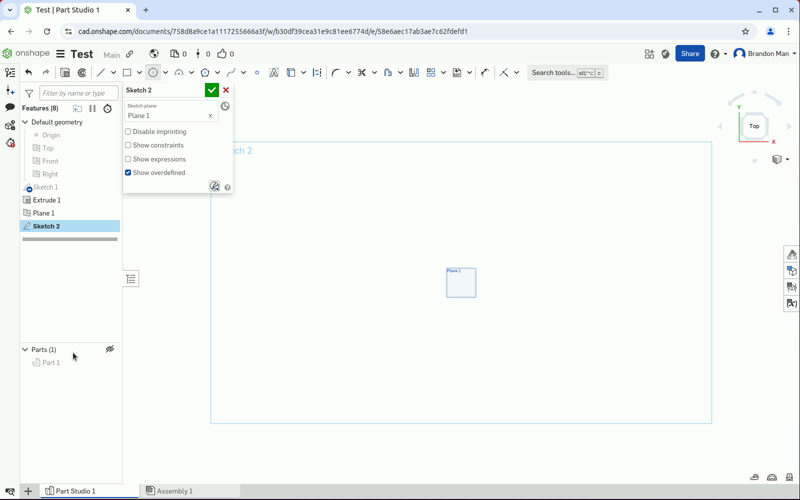
mouse_move(461, 272)
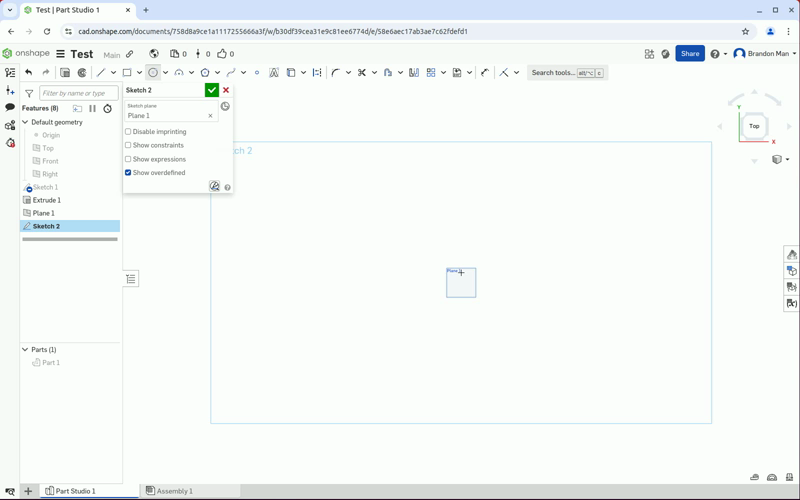
click(461, 272)
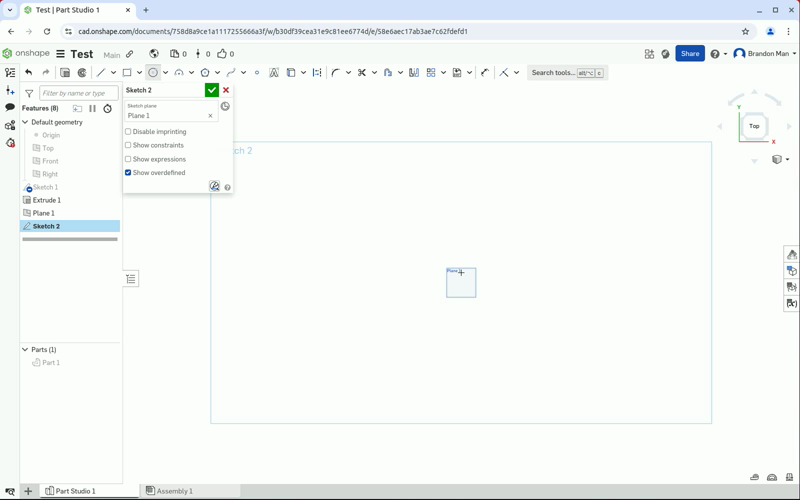
key_up(shift)
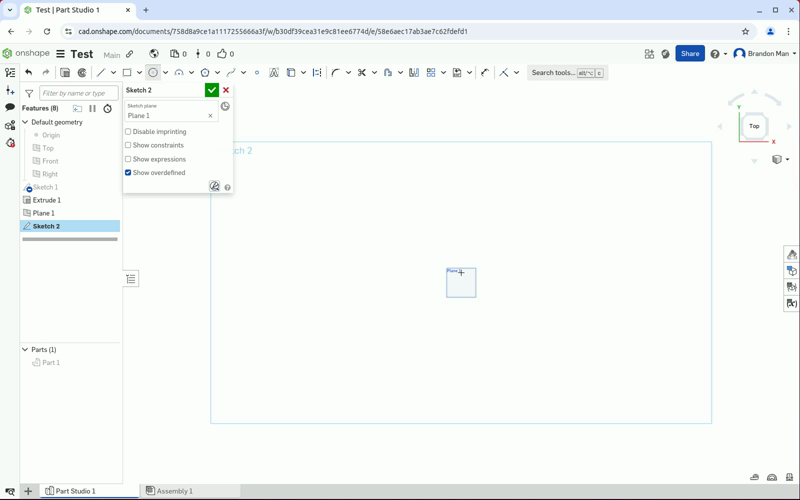
mouse_move(472, 272)
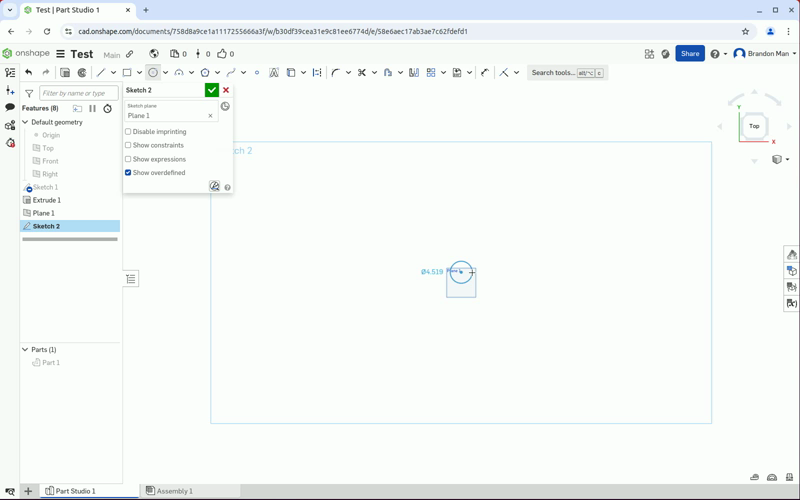
click(472, 272)
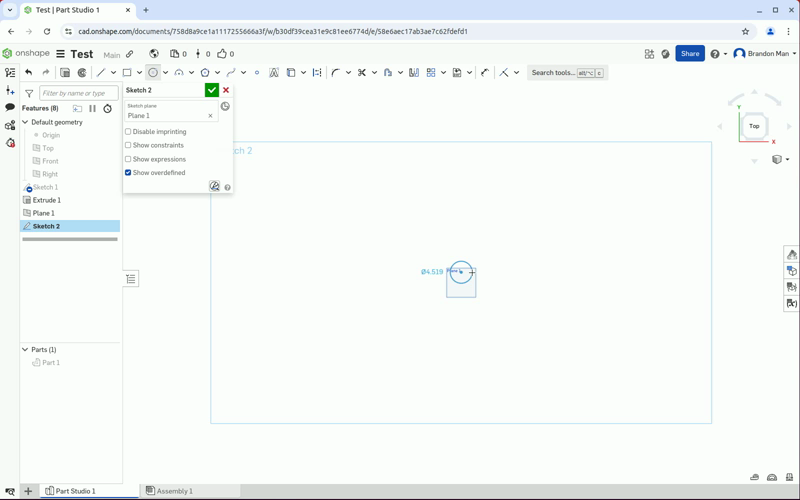
key(esc)
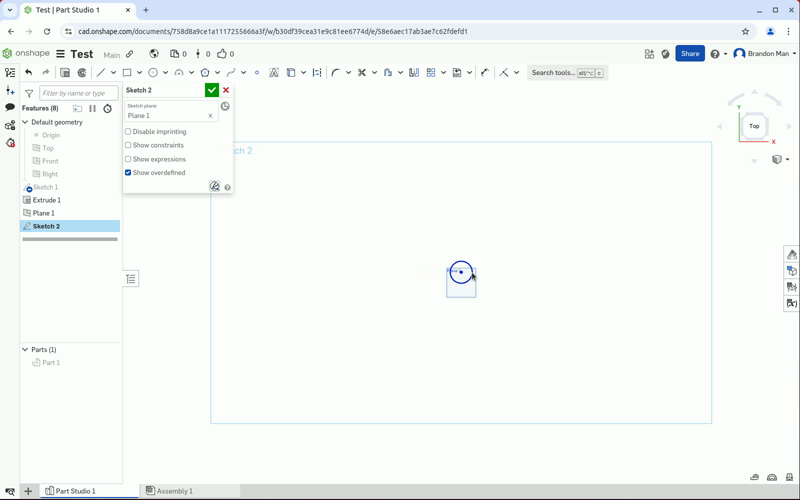
mouse_move(455, 280)
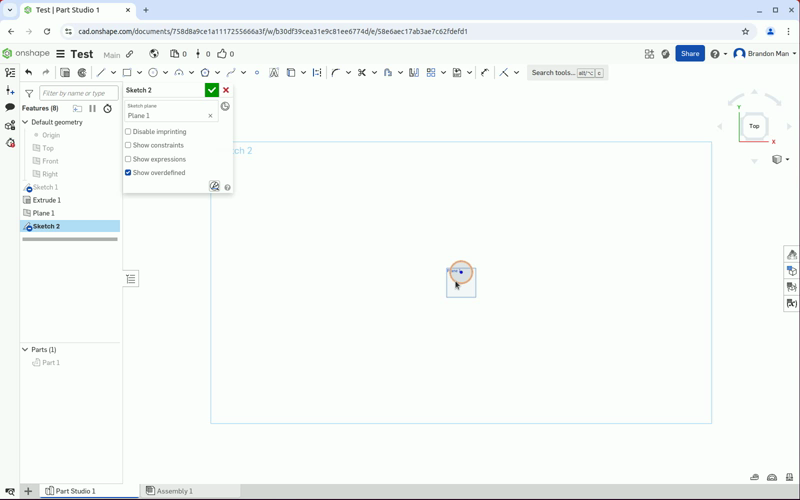
scroll(6)
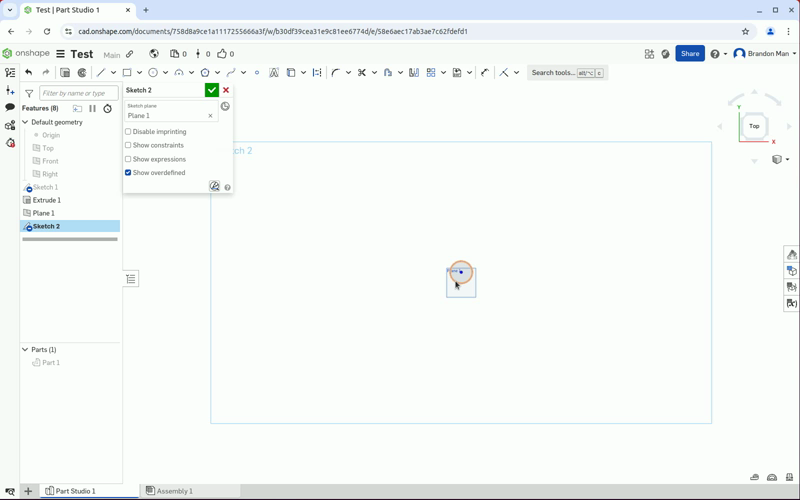
scroll(6)
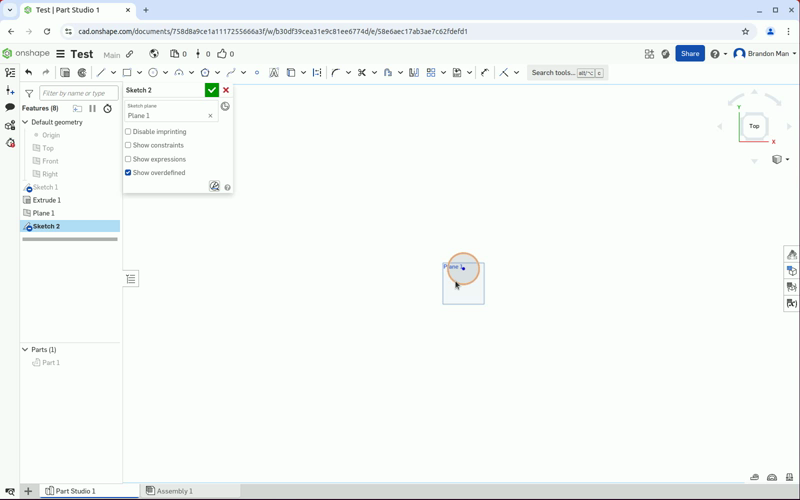
scroll(6)
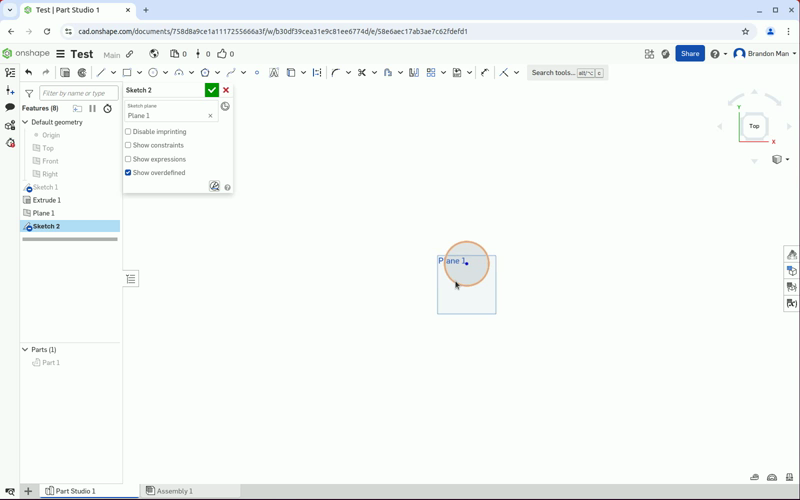
scroll(6)
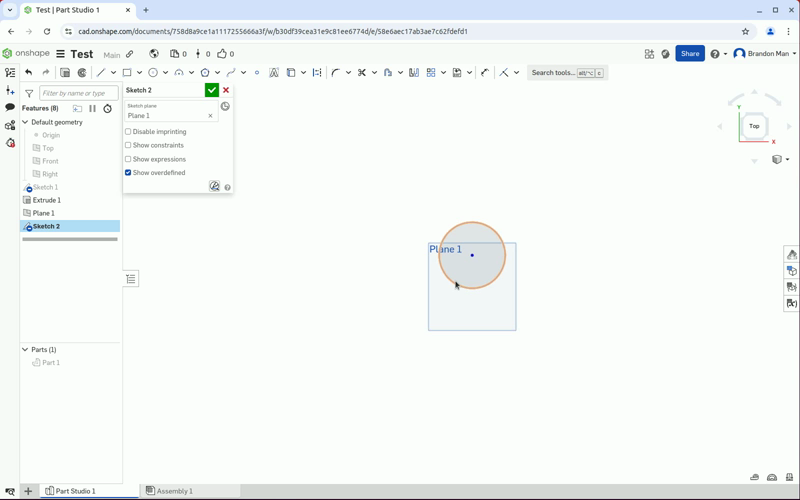
scroll(6)
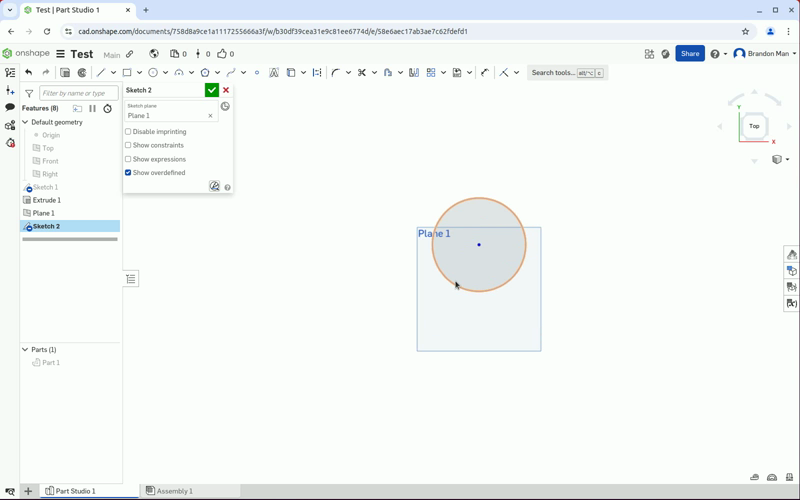
scroll(6)
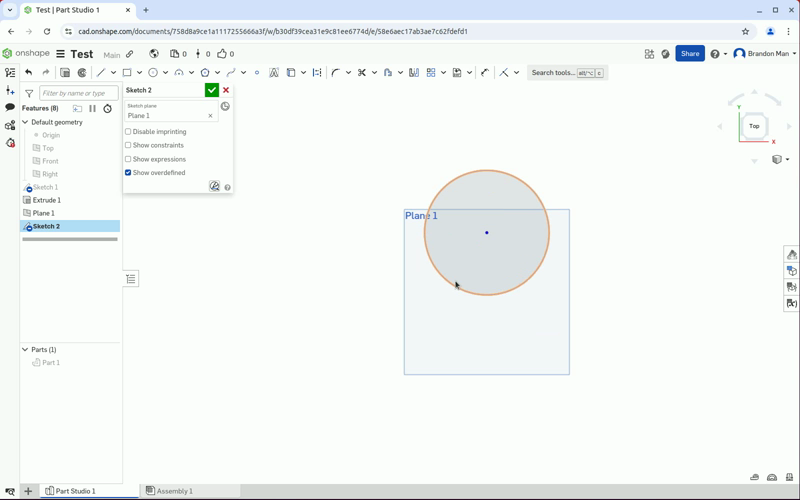
scroll(6)
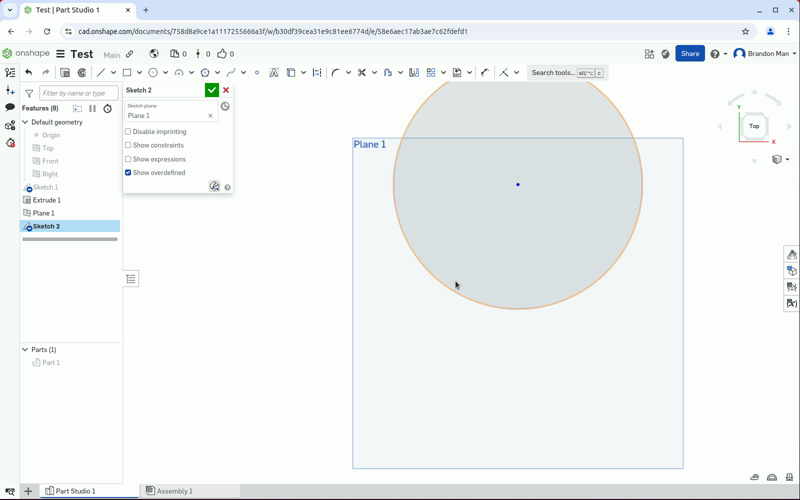
click(455, 280)
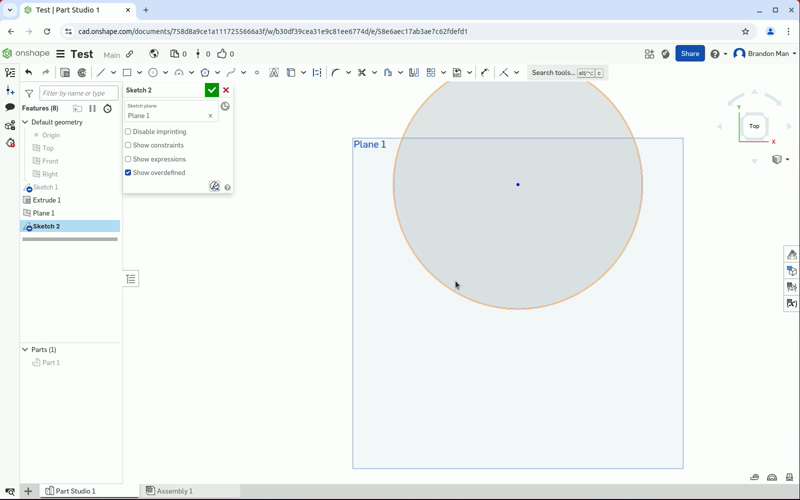
scroll(-6)
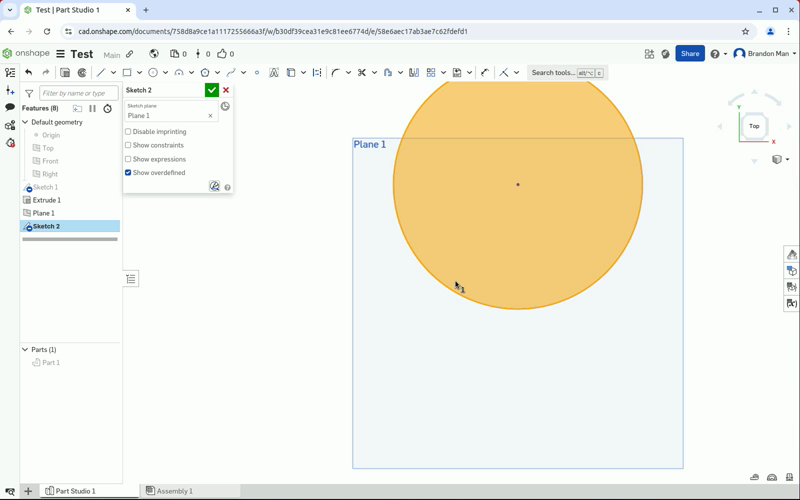
scroll(-6)
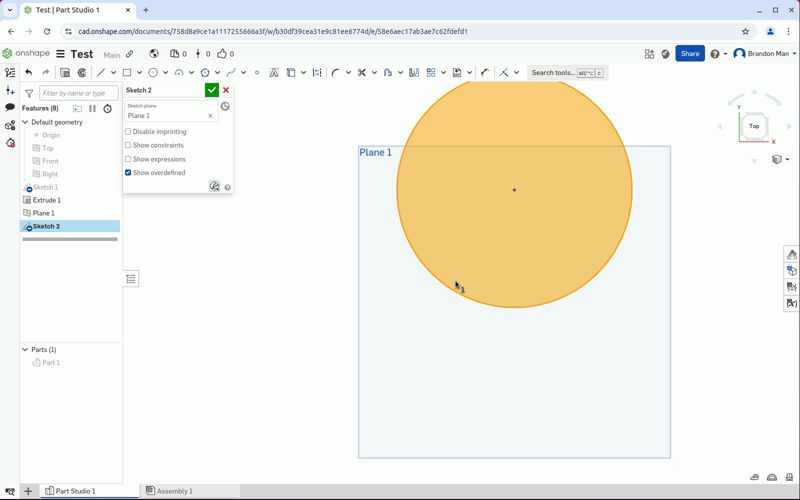
scroll(-6)
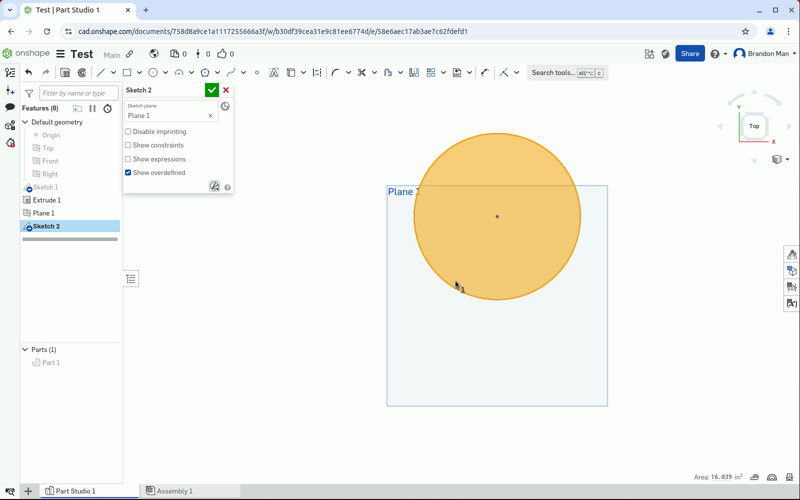
scroll(-6)
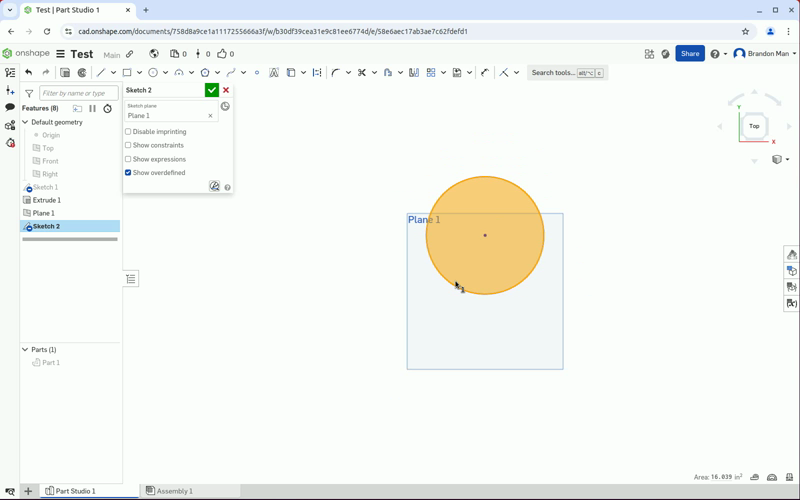
scroll(-6)
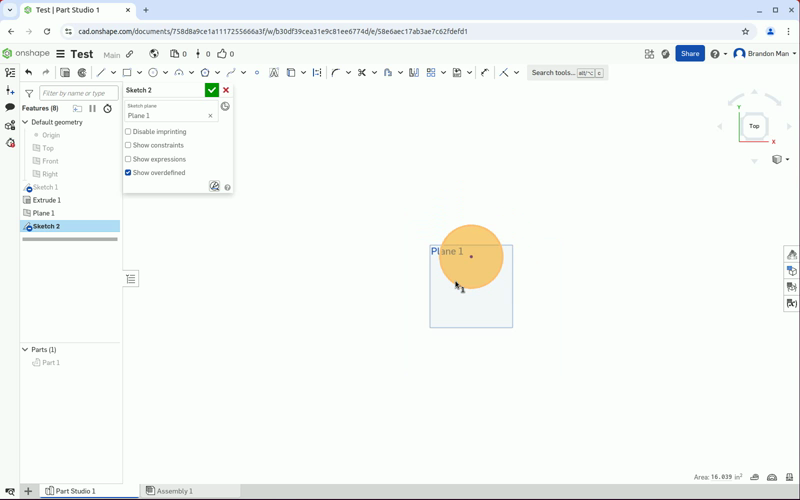
scroll(-6)
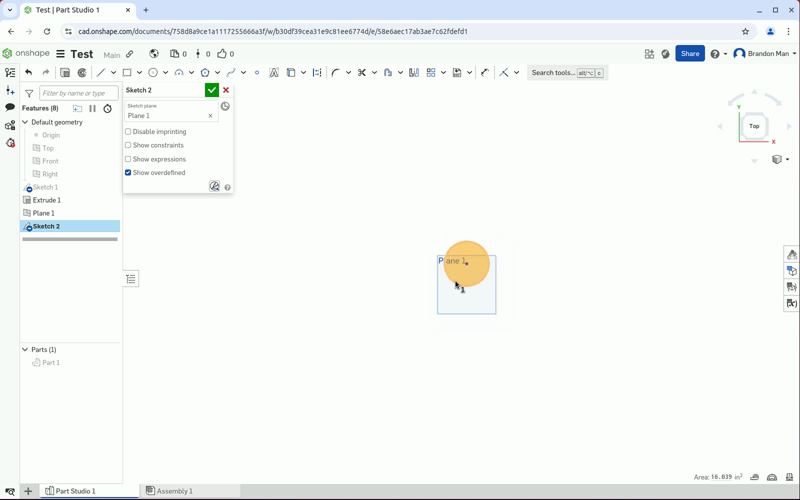
scroll(-6)
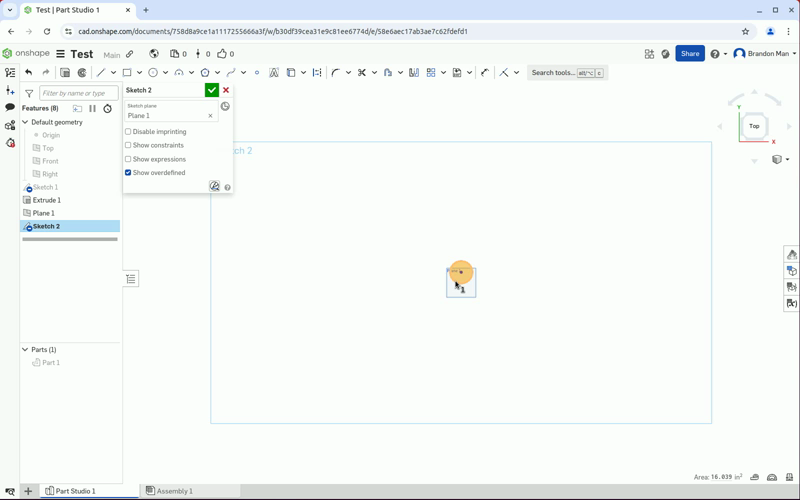
mouse_move(73, 352)
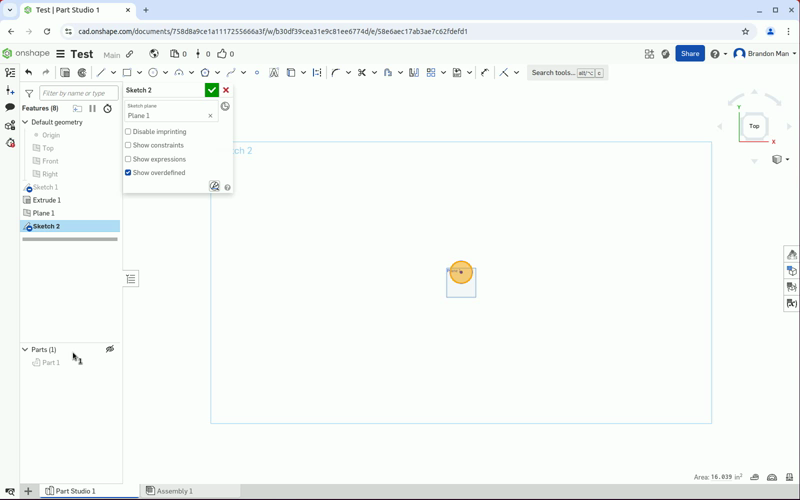
key(shift+y)
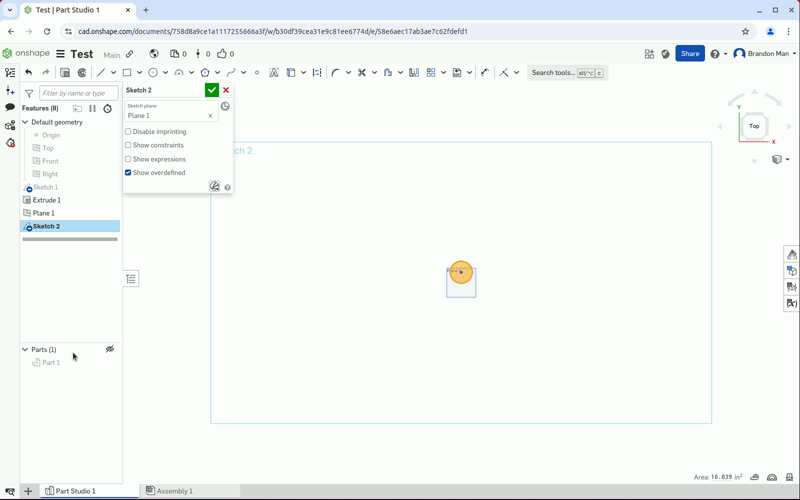
key(shift+e)
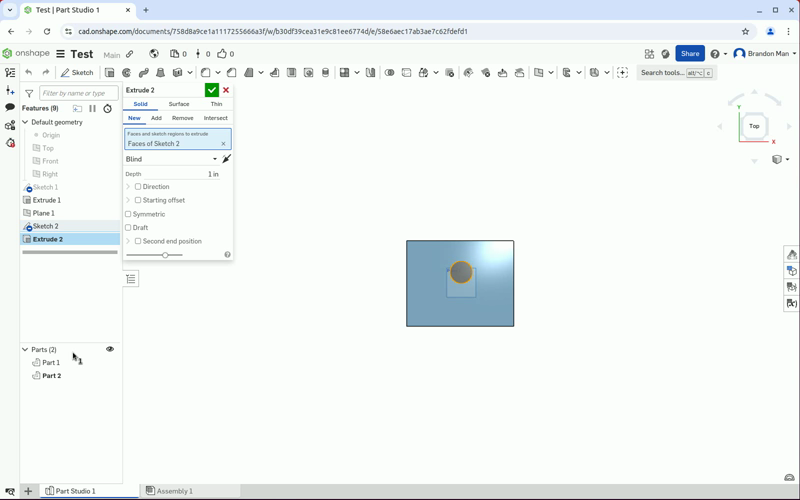
mouse_move(143, 106)
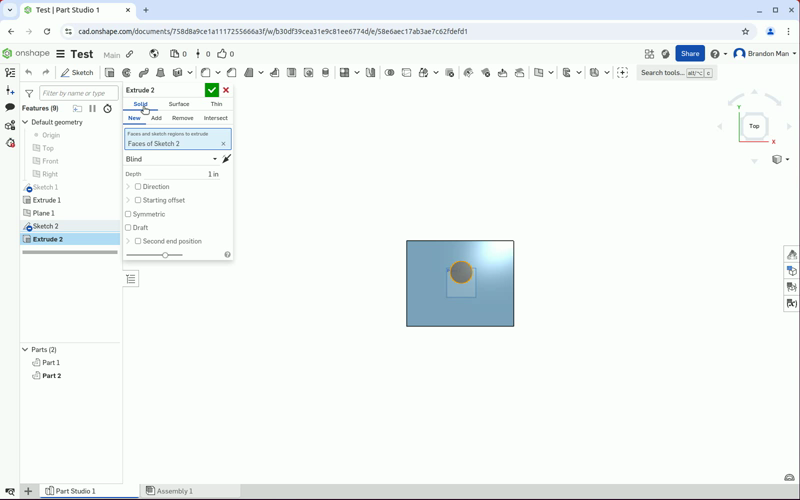
click(143, 106)
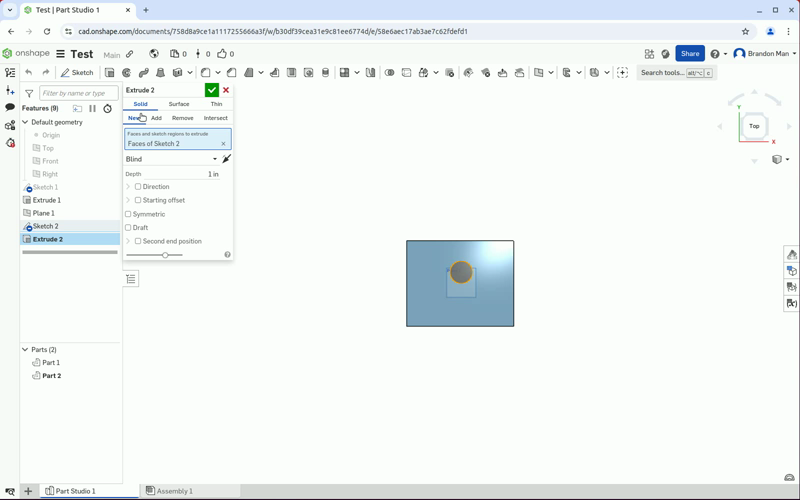
mouse_move(137, 120)
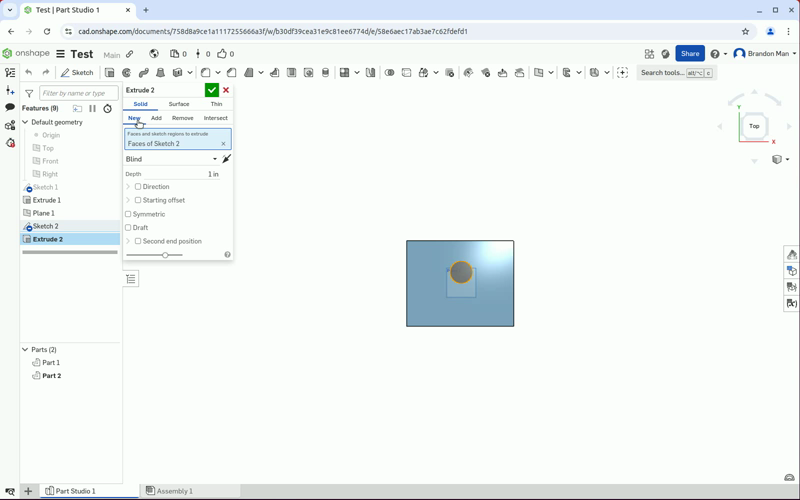
click(137, 120)
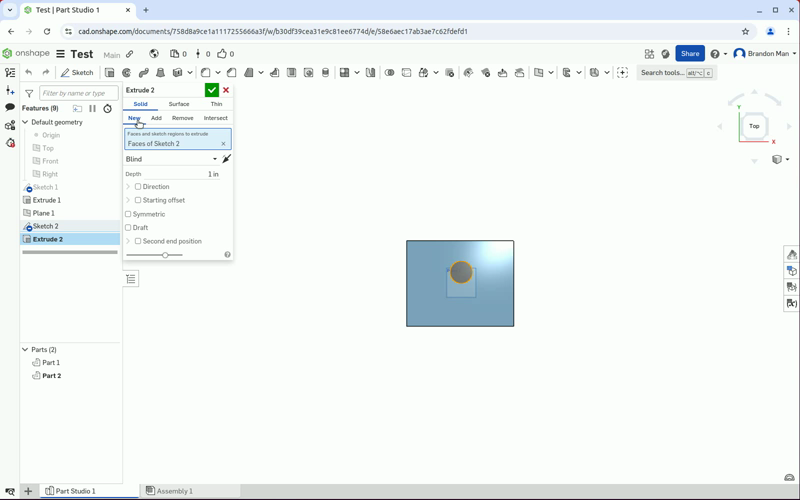
key(tab, 4)
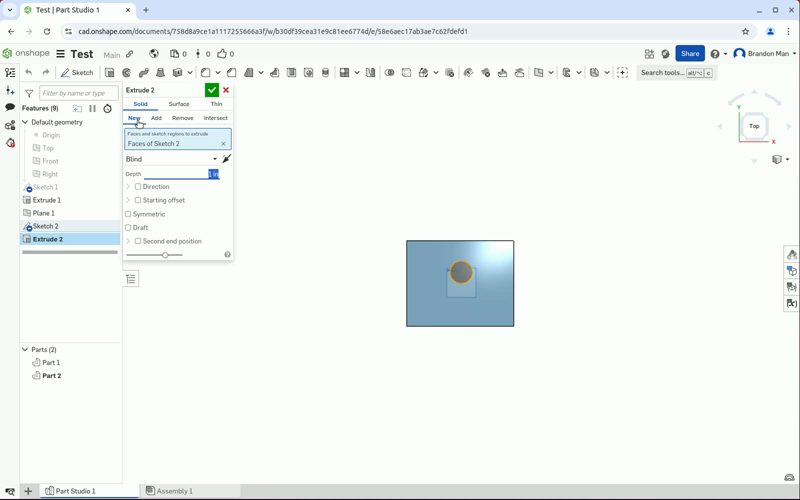
text(1.204)
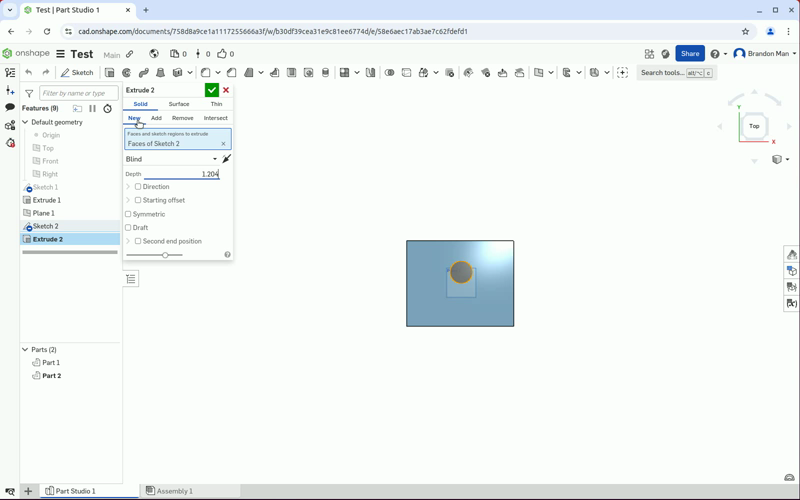
key(enter)
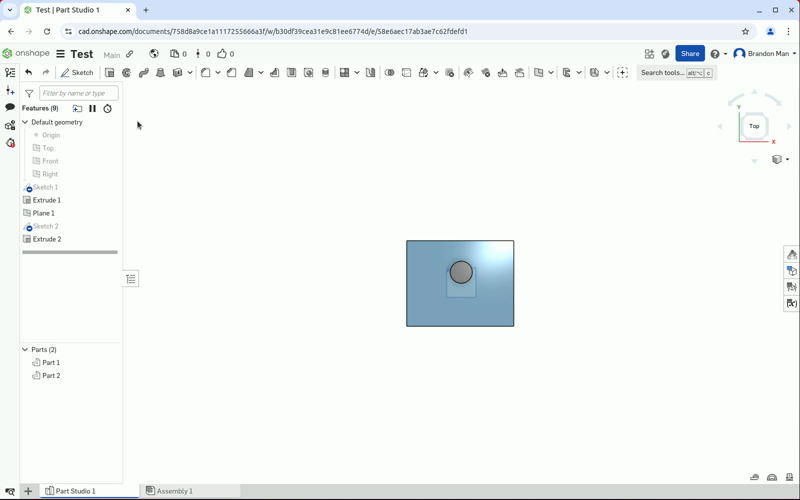
key(shift+h)
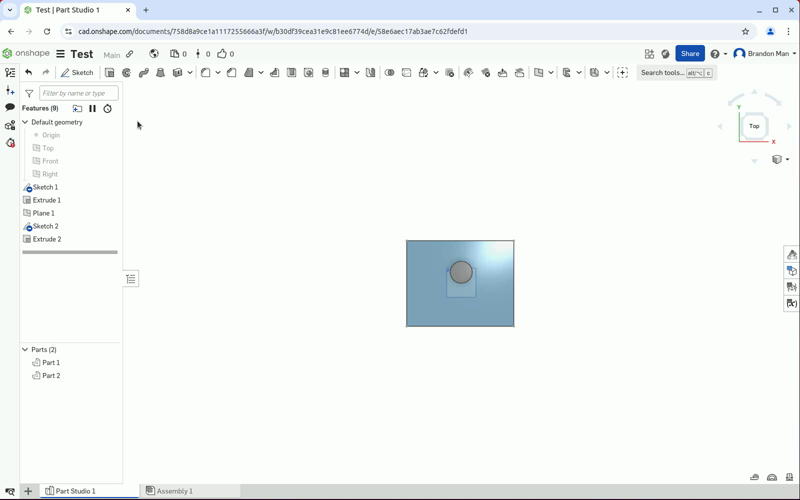
key(shift+h)
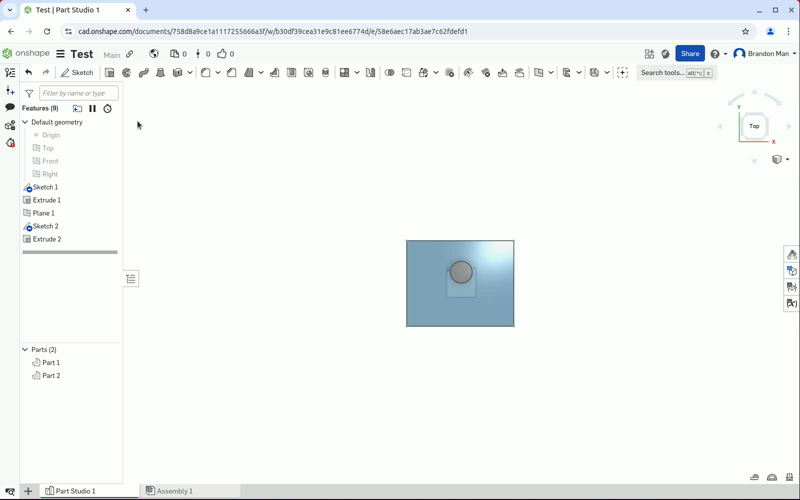
key(shift+7)
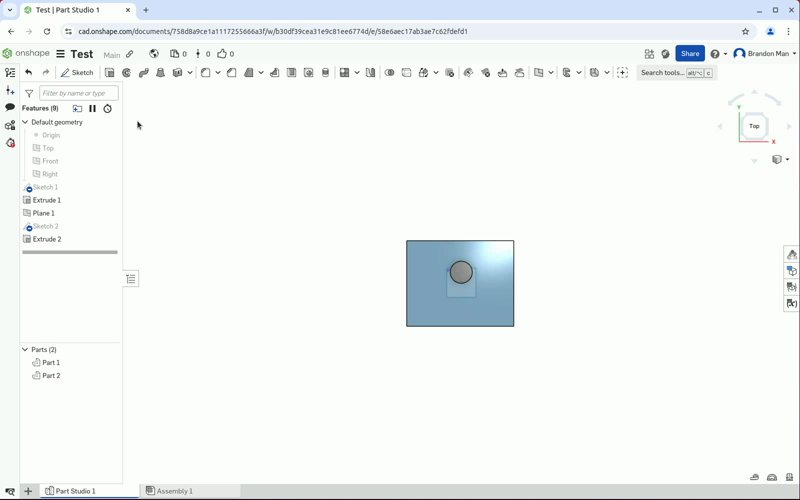
key(up, 3)
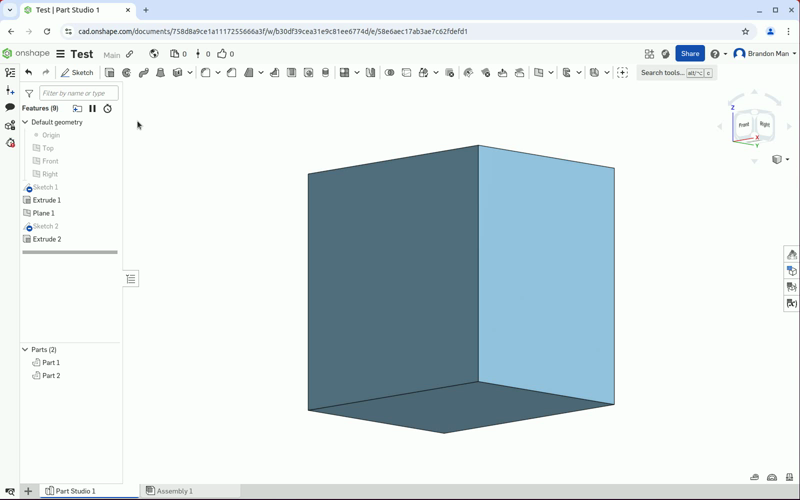
key(left, 3)
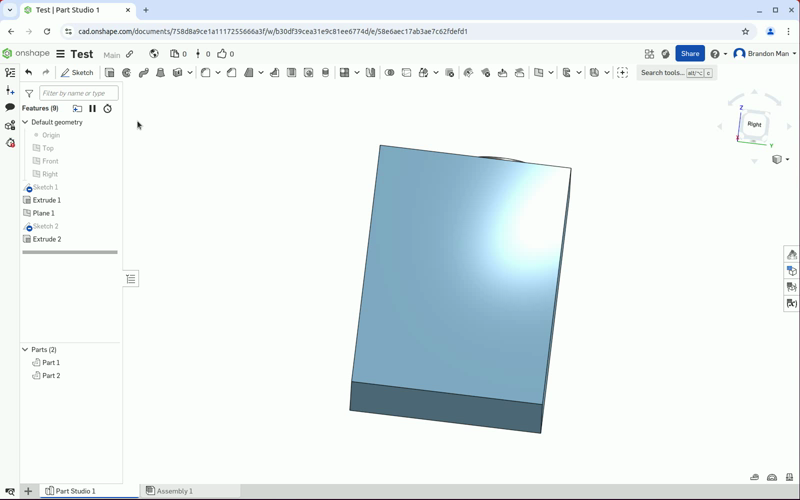
key(right, 3)
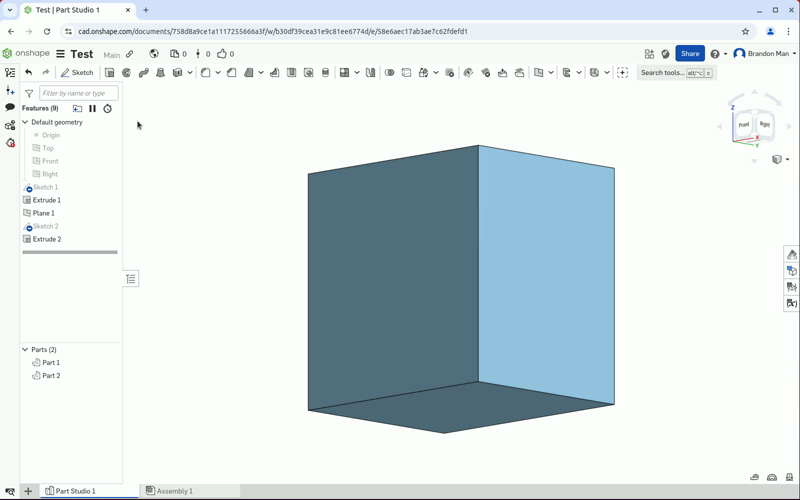
key(down, 3)
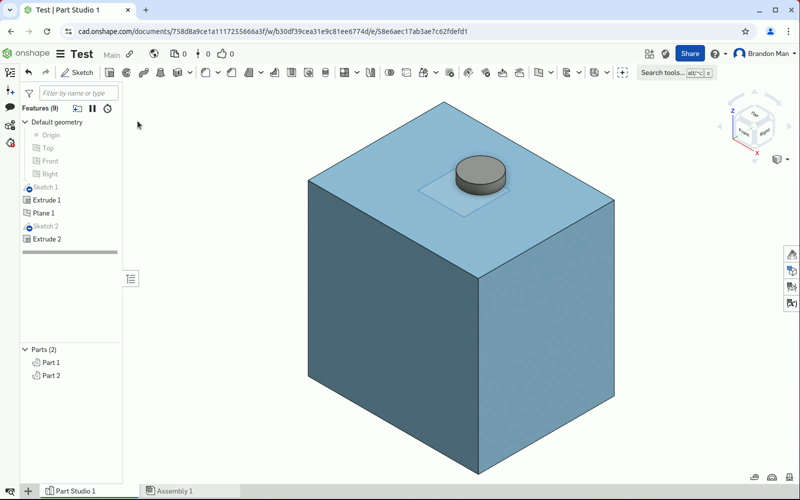
mouse_move(73, 189)
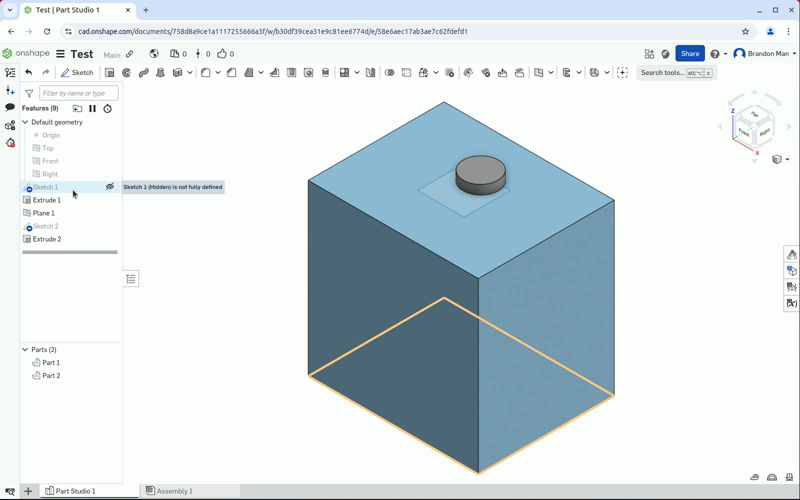
click(73, 189)